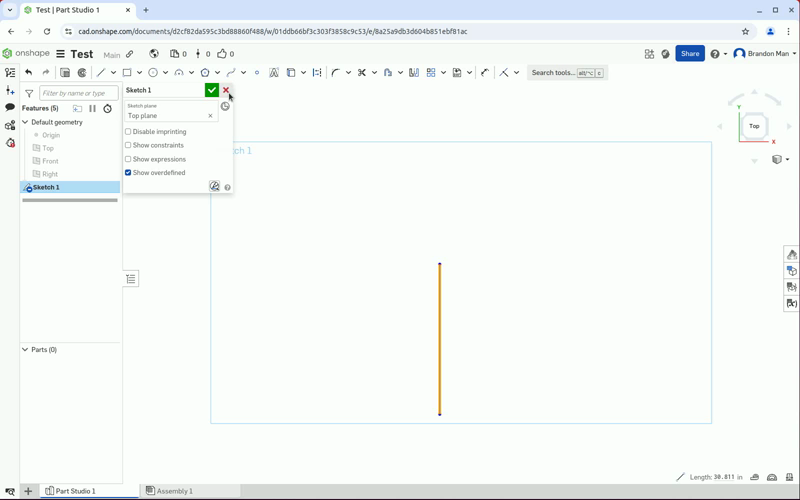
key(shift+h)
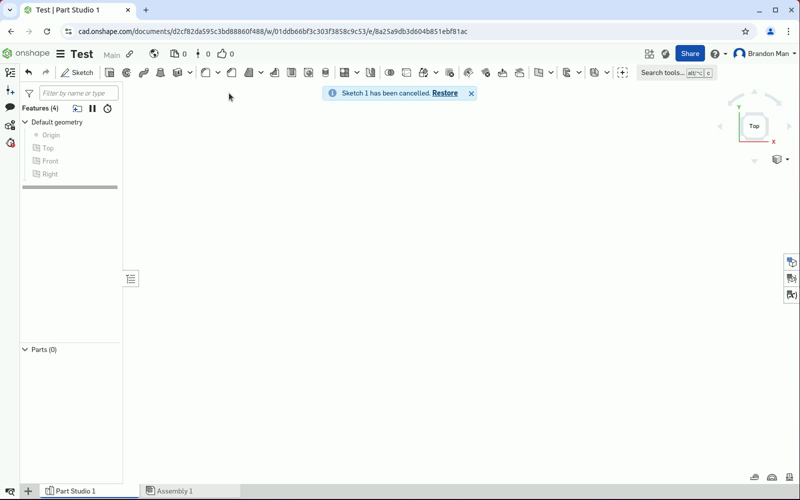
mouse_move(73, 352)
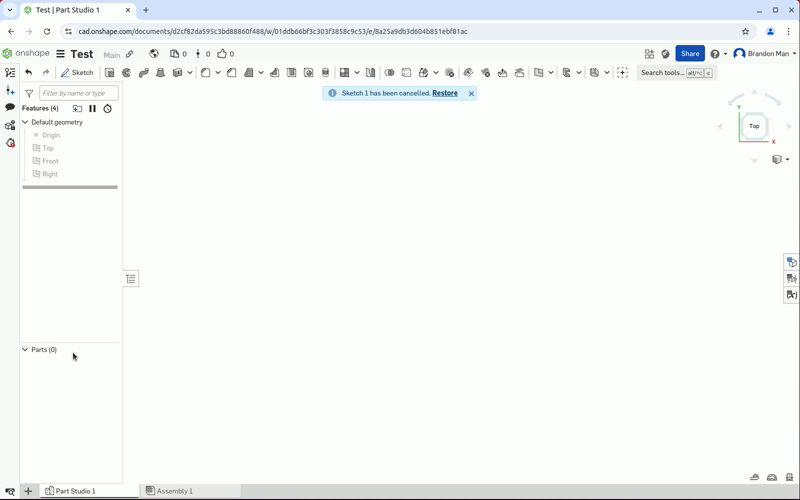
key(y)
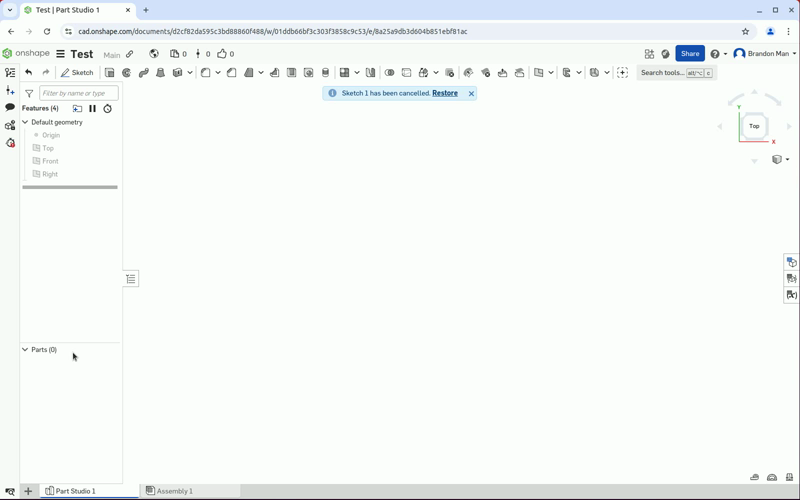
key(shift+p)
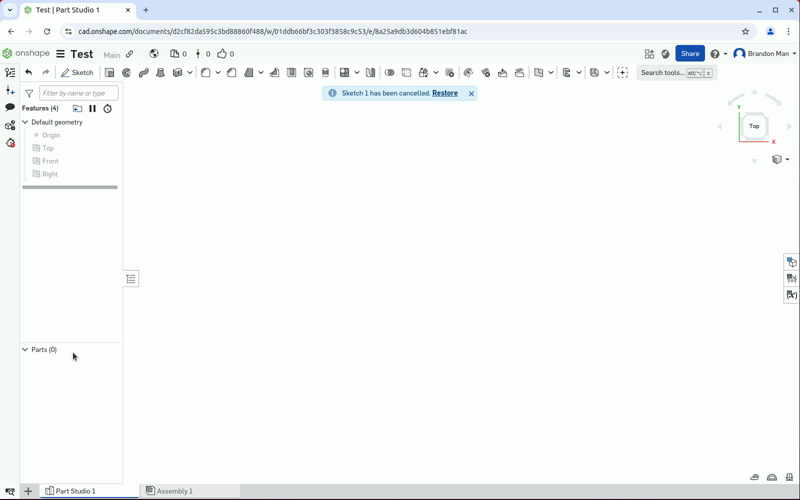
key(space)
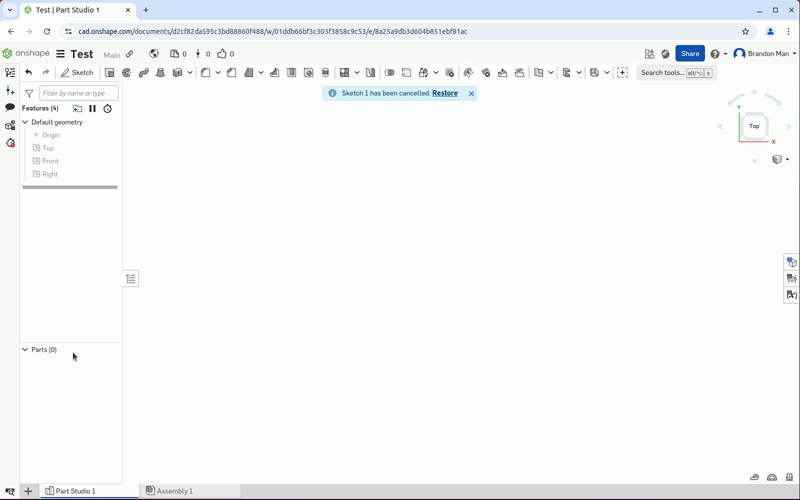
key_down(shift)
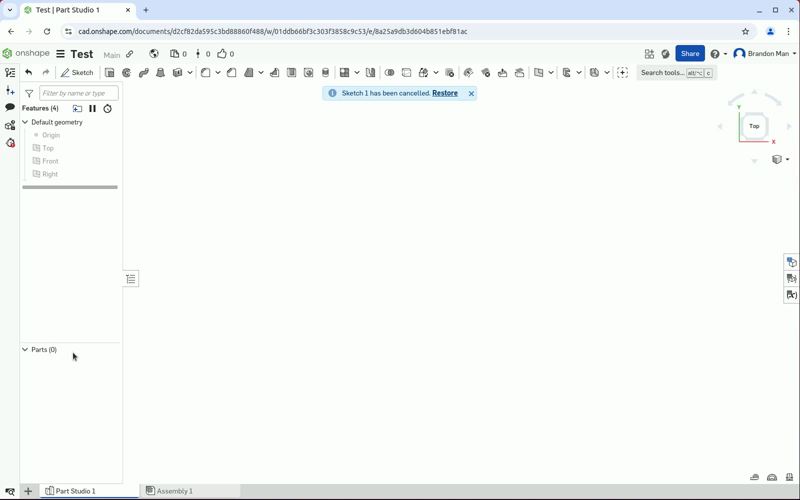
key(up)
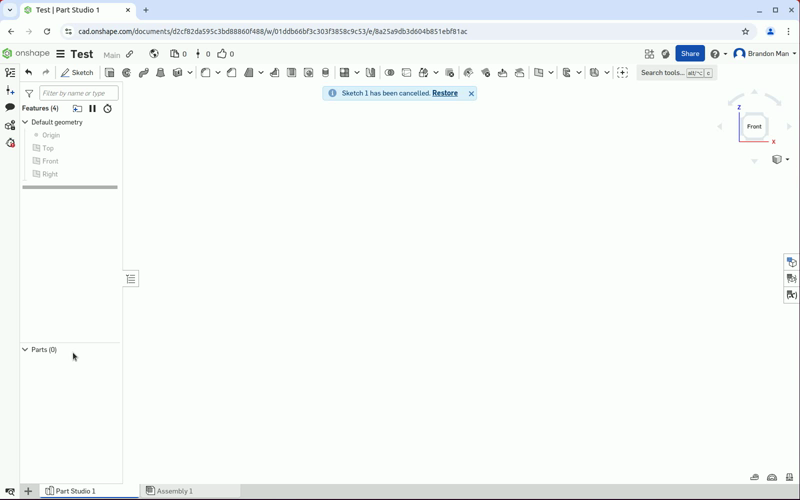
key_up(shift)
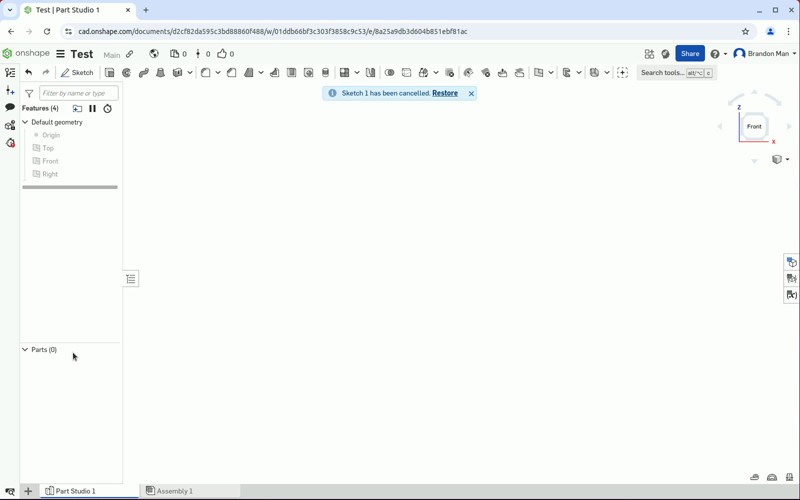
mouse_move(73, 352)
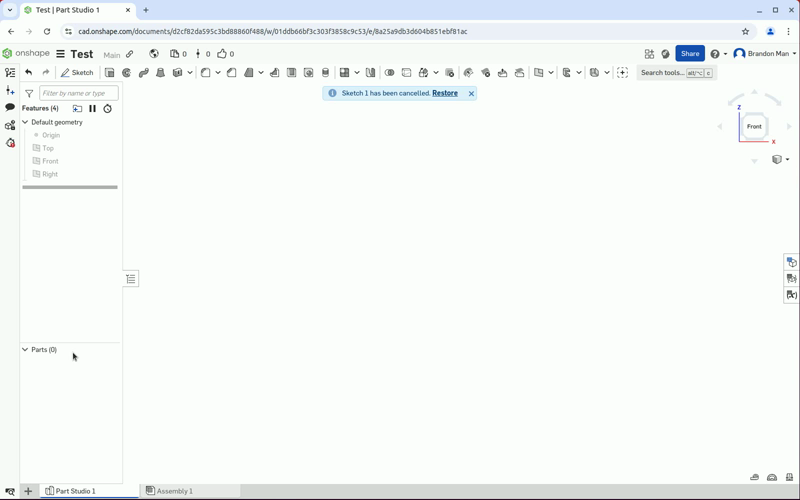
key(shift+y)
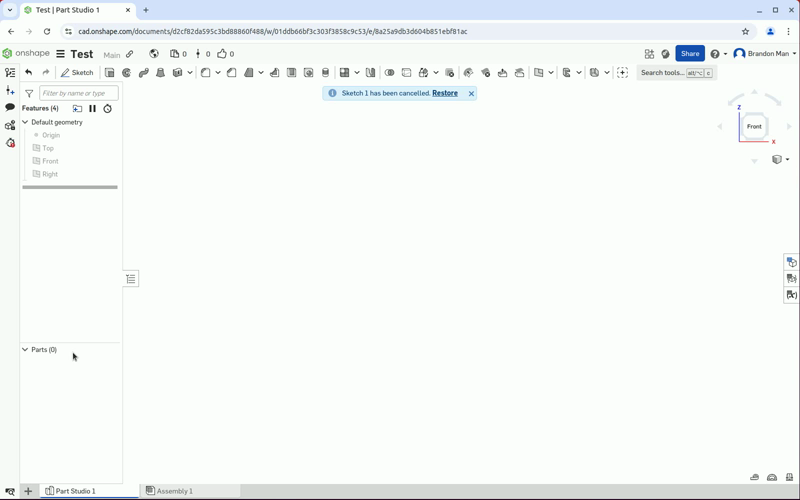
key(shift+s)
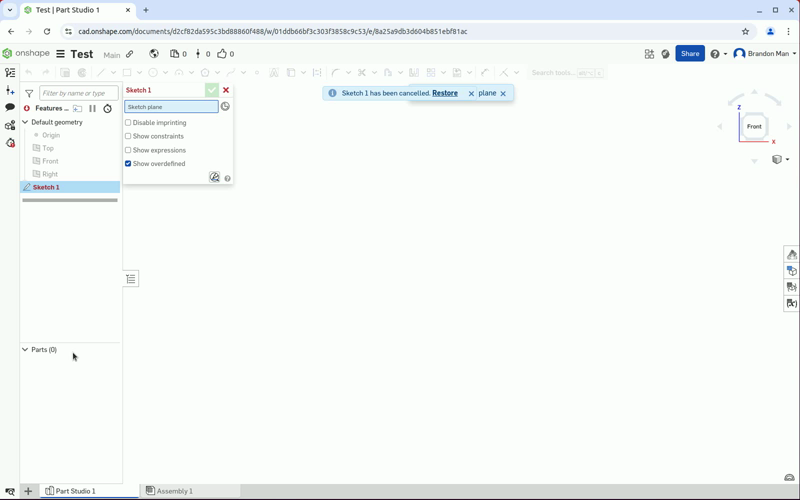
mouse_move(73, 163)
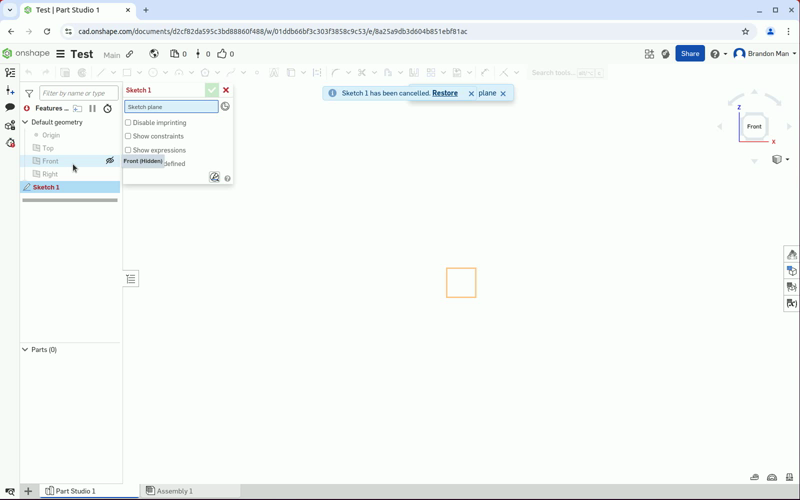
click(73, 163)
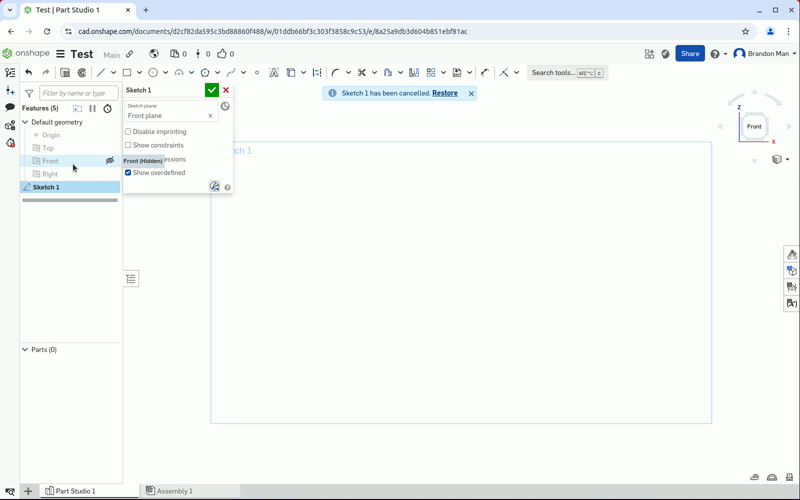
mouse_move(73, 352)
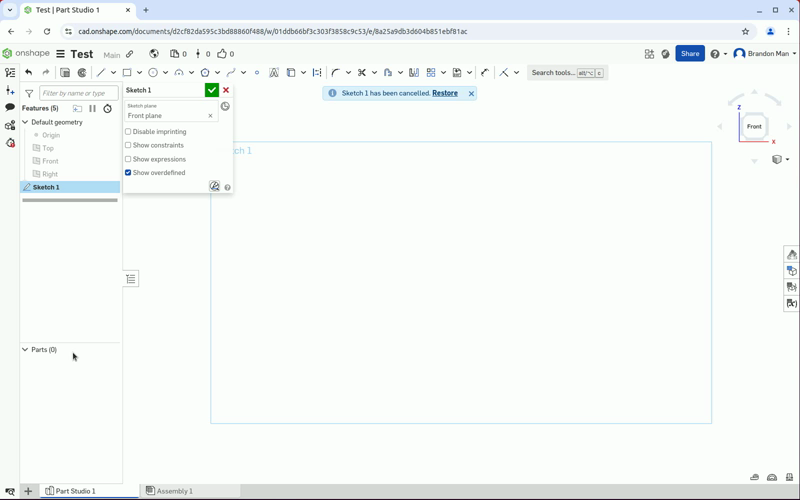
key(y)
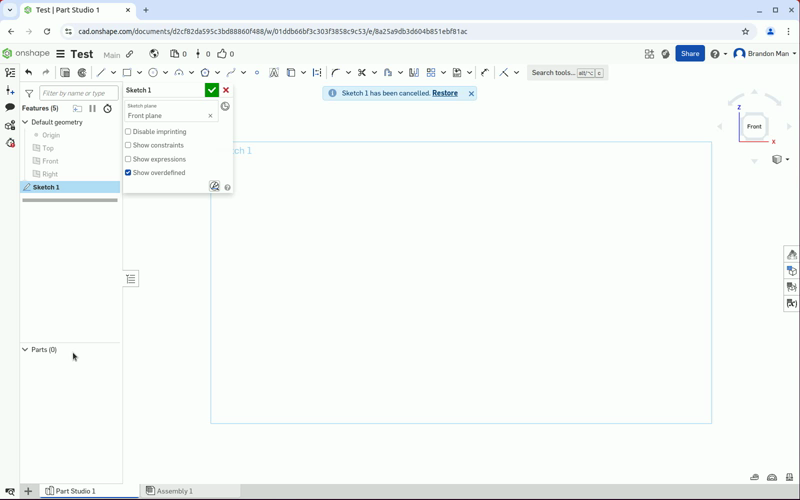
key(l)
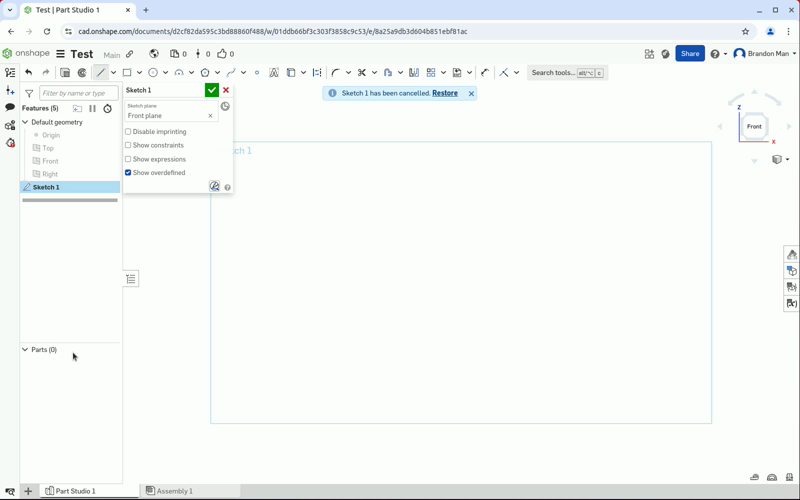
key_down(shift)
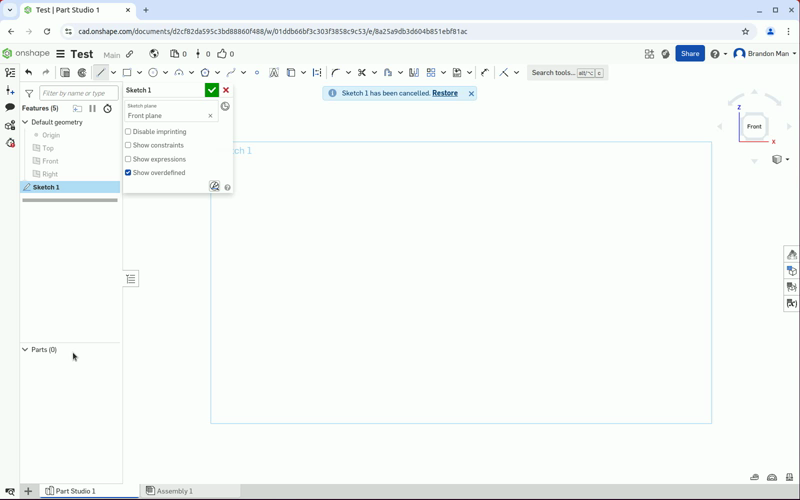
mouse_move(348, 246)
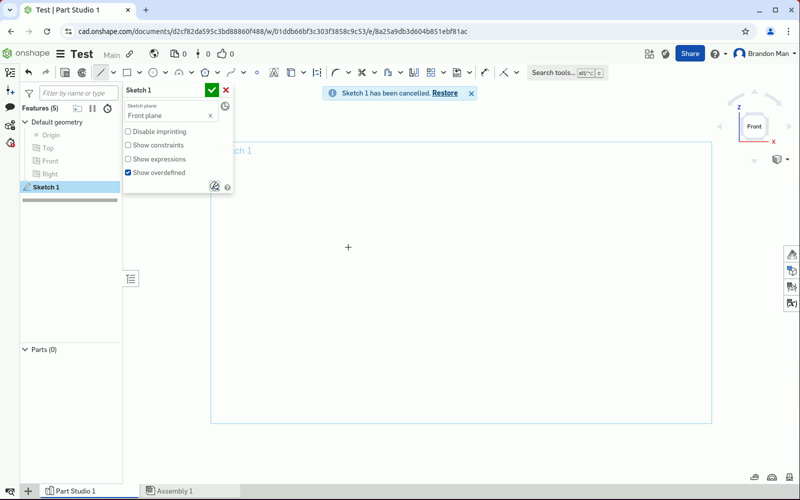
click(348, 246)
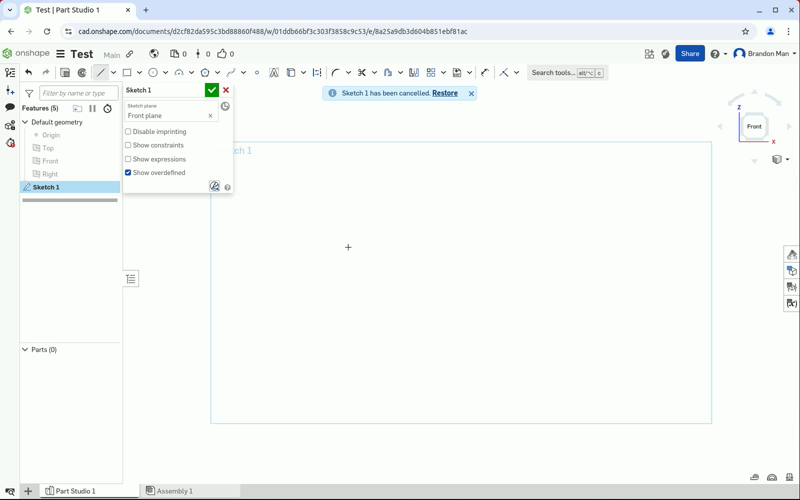
key_up(shift)
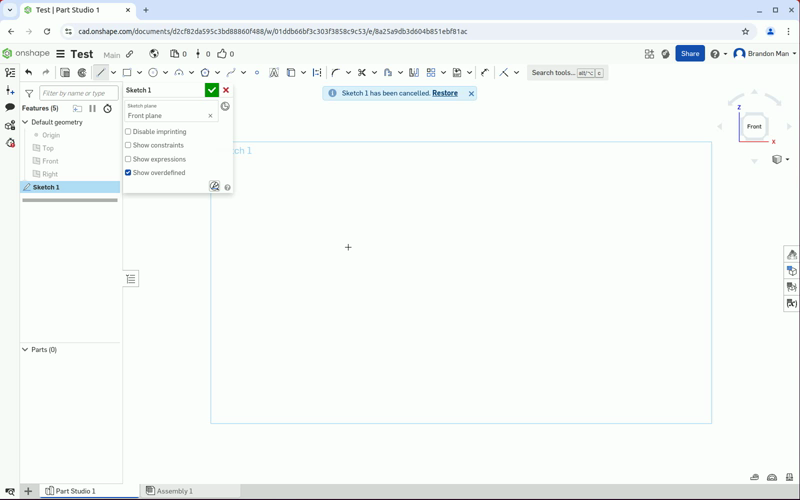
key_down(shift)
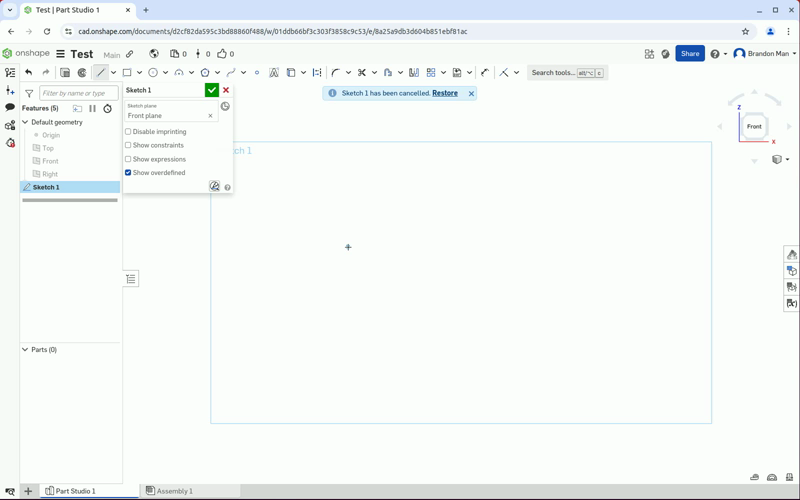
mouse_move(378, 246)
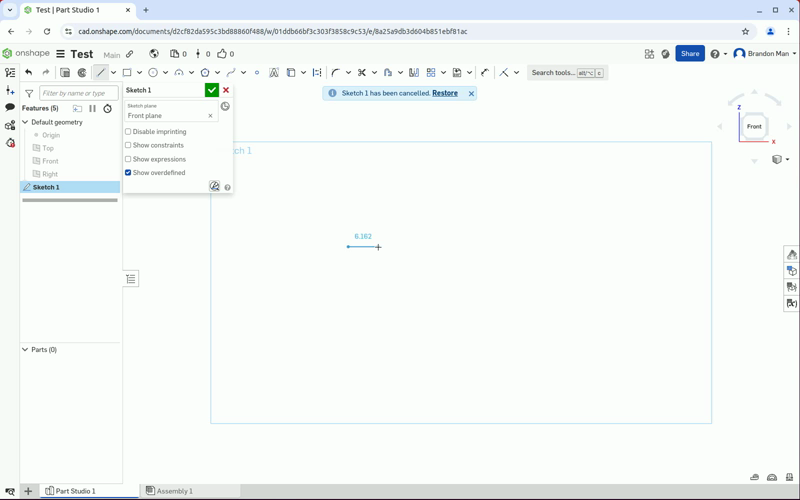
mouse_move(359, 283)
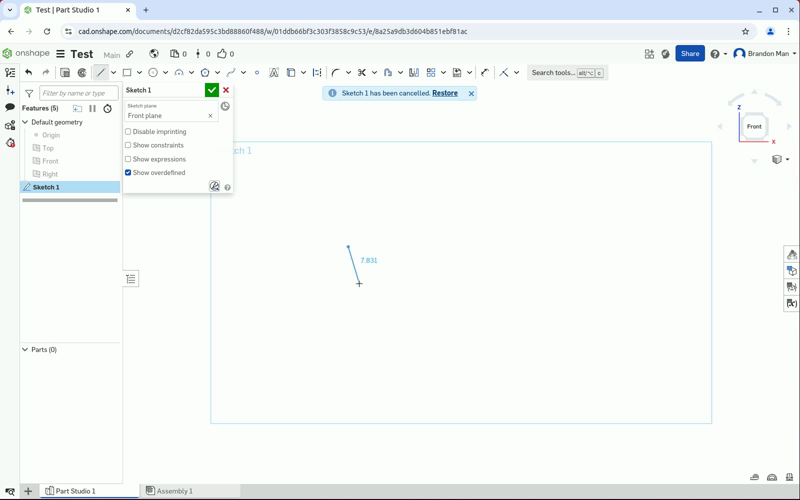
click(359, 283)
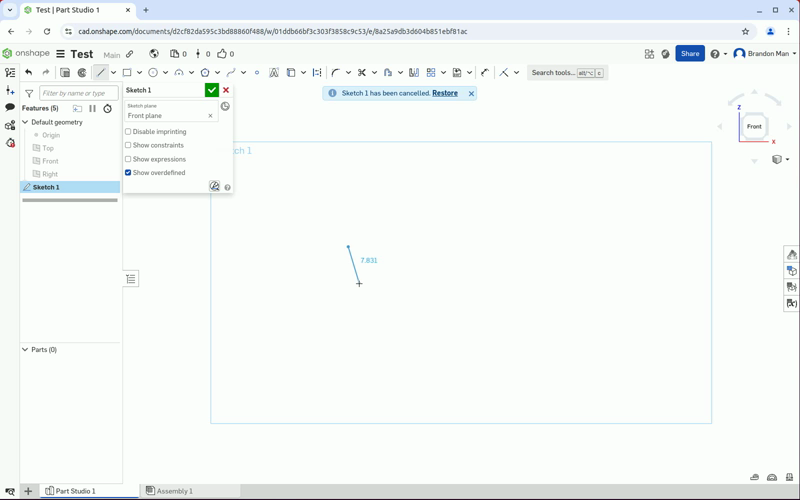
key_up(shift)
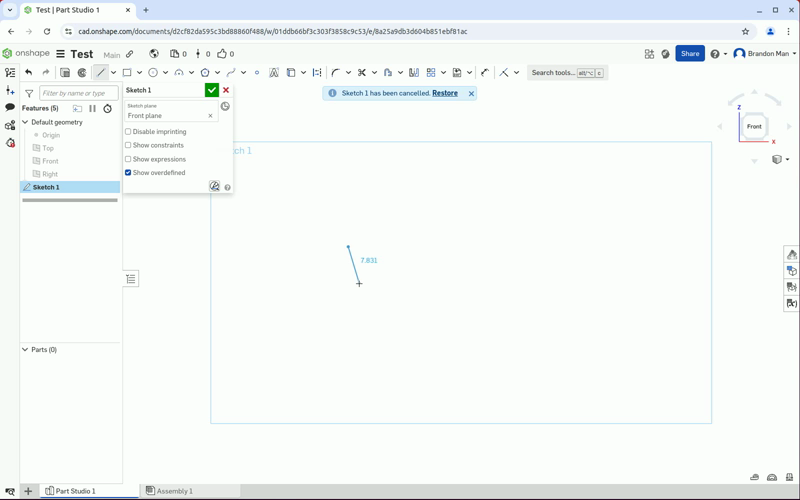
key_down(shift)
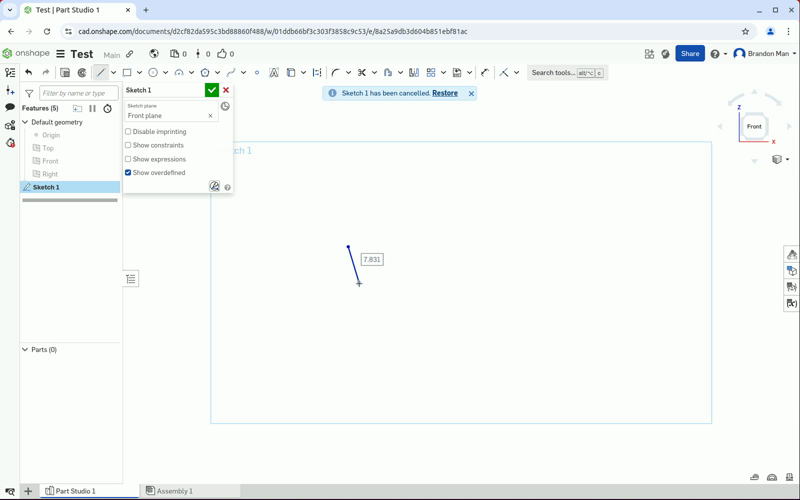
mouse_move(453, 283)
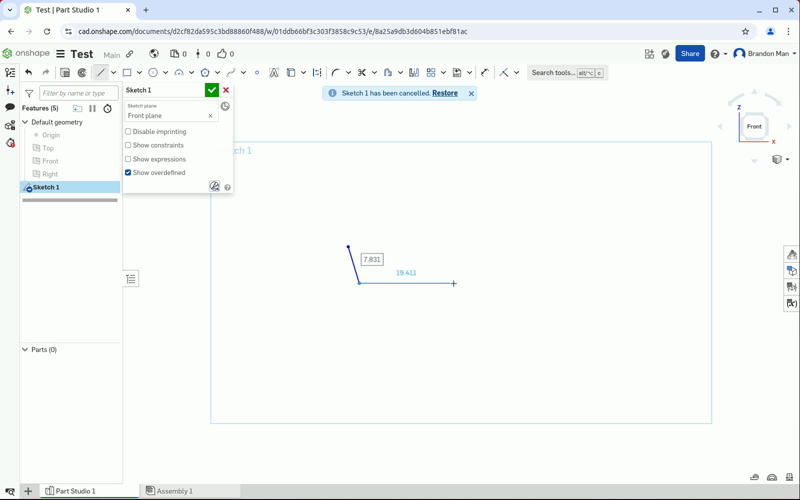
click(453, 283)
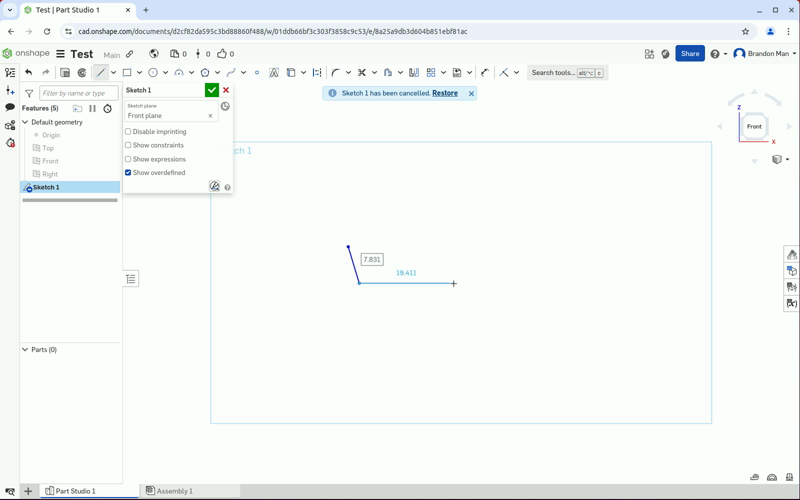
key_up(shift)
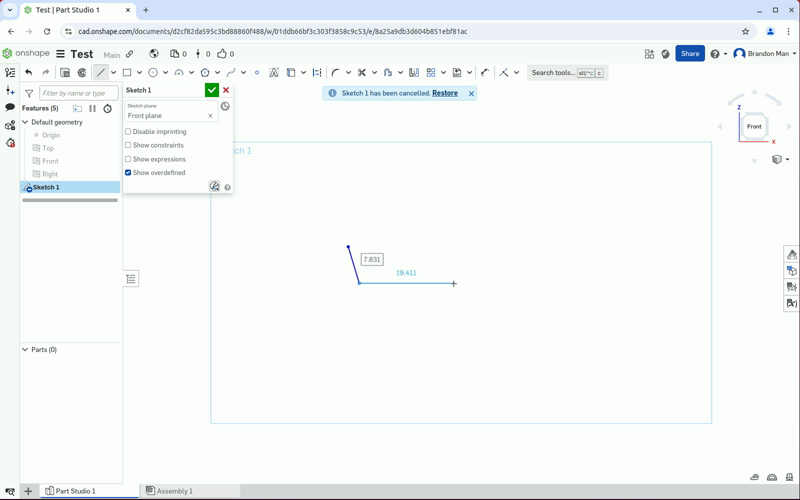
key_down(shift)
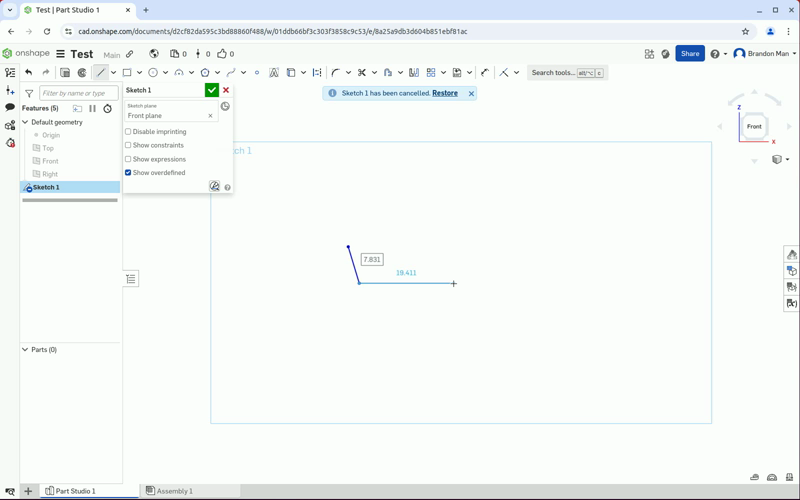
mouse_move(483, 283)
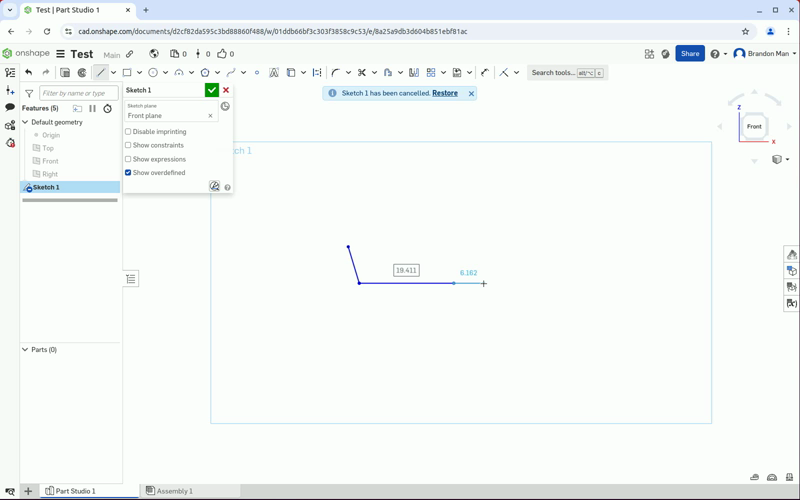
mouse_move(453, 262)
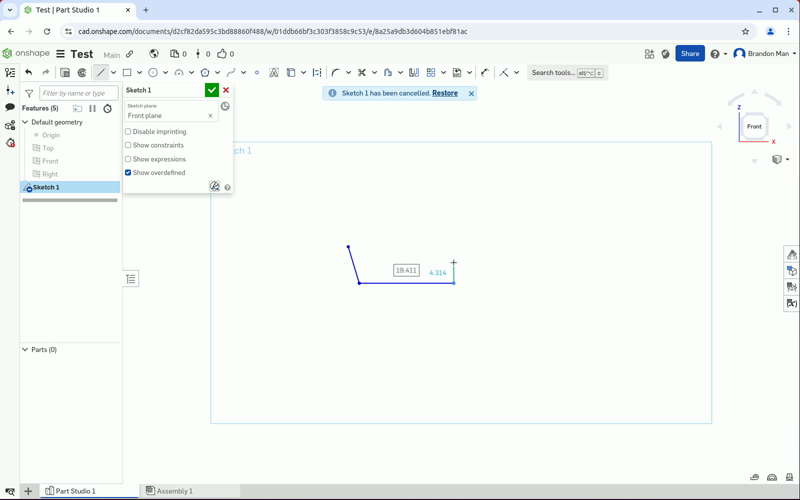
click(453, 262)
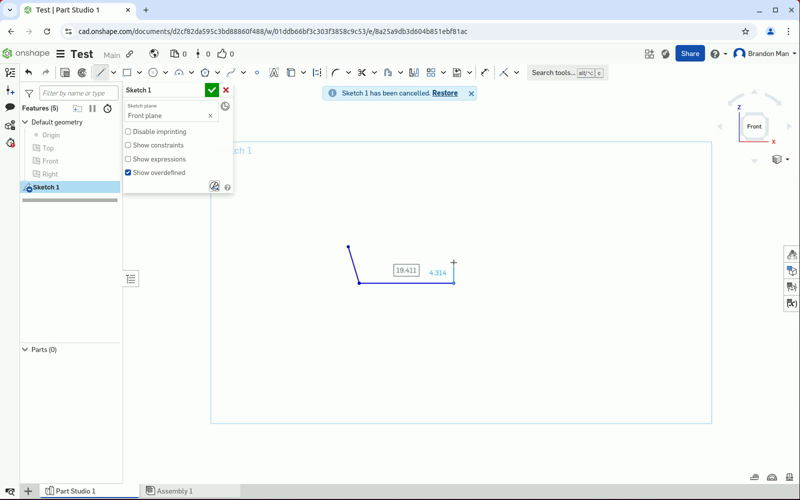
key_up(shift)
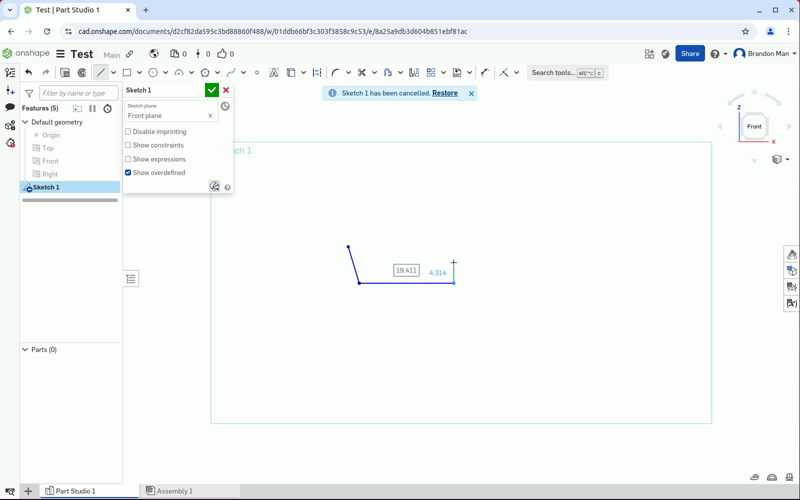
key_down(shift)
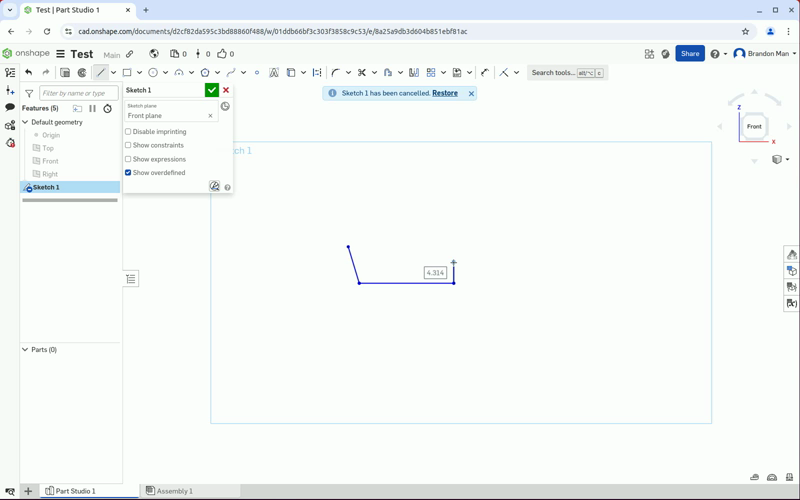
mouse_move(483, 262)
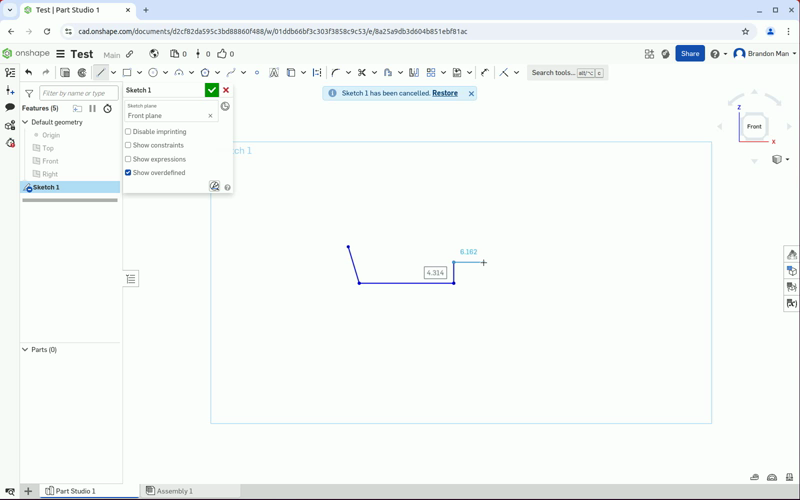
mouse_move(432, 246)
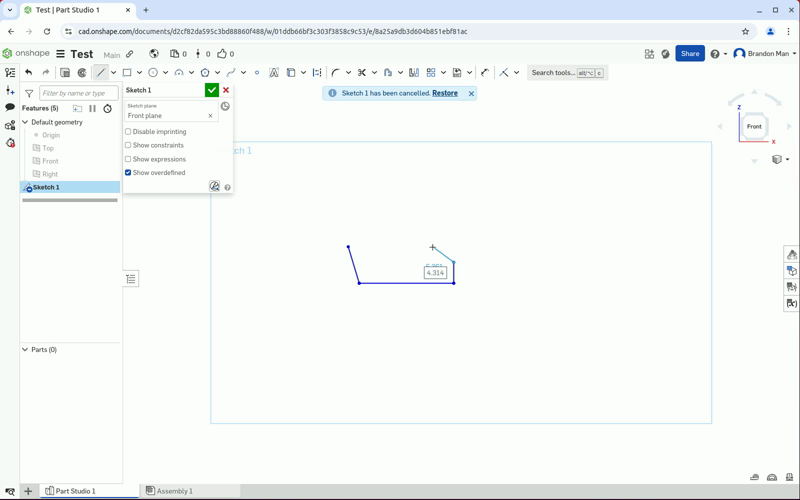
click(432, 246)
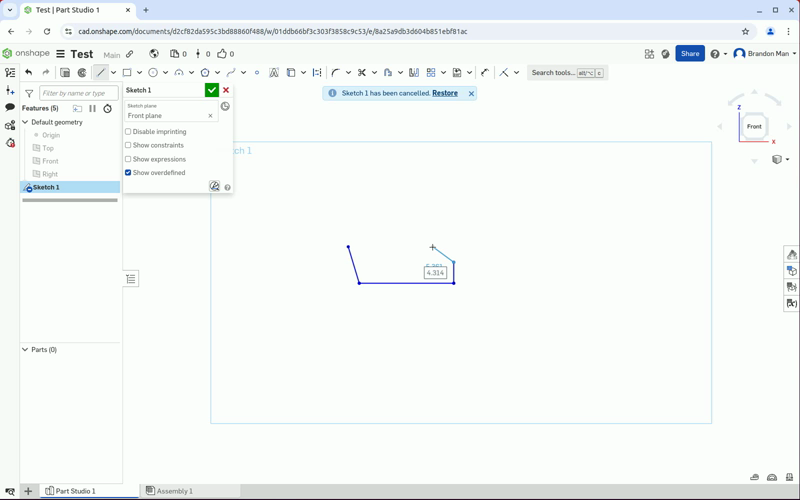
key_up(shift)
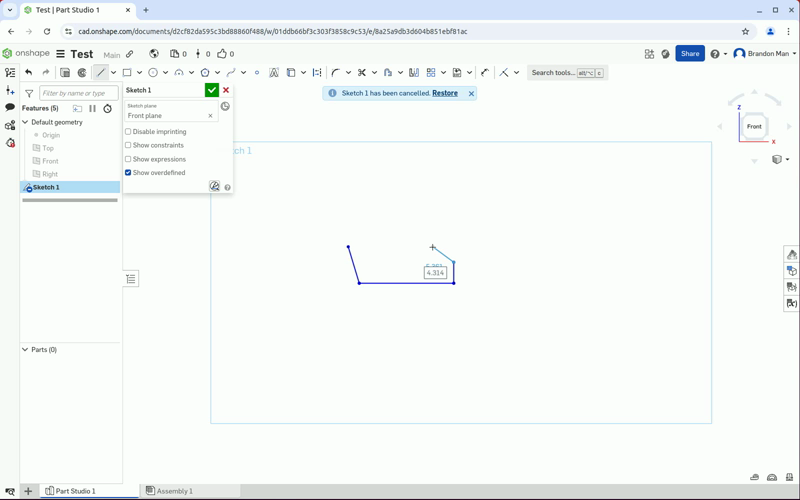
key_down(shift)
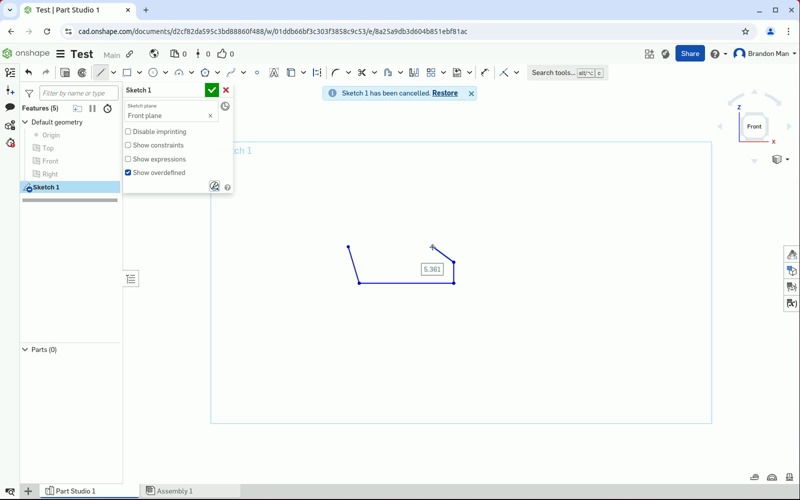
mouse_move(462, 246)
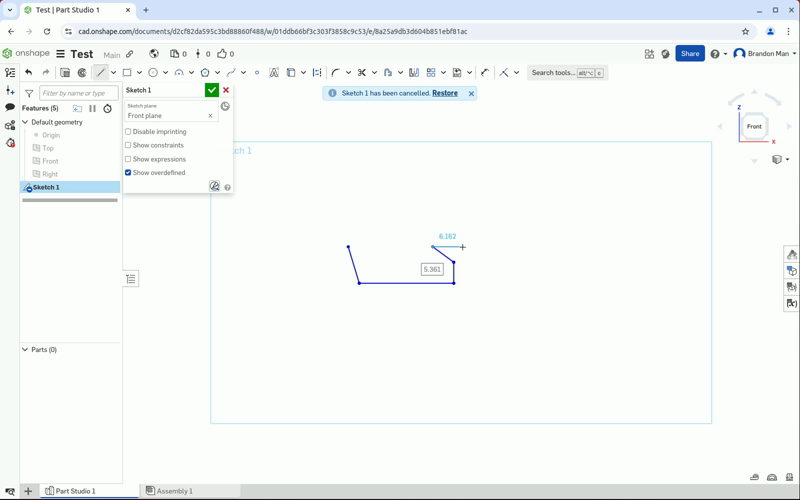
mouse_move(379, 246)
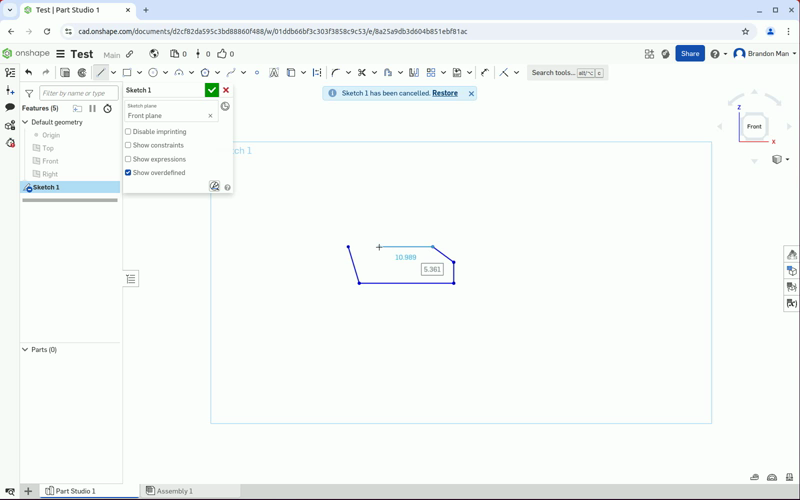
click(379, 246)
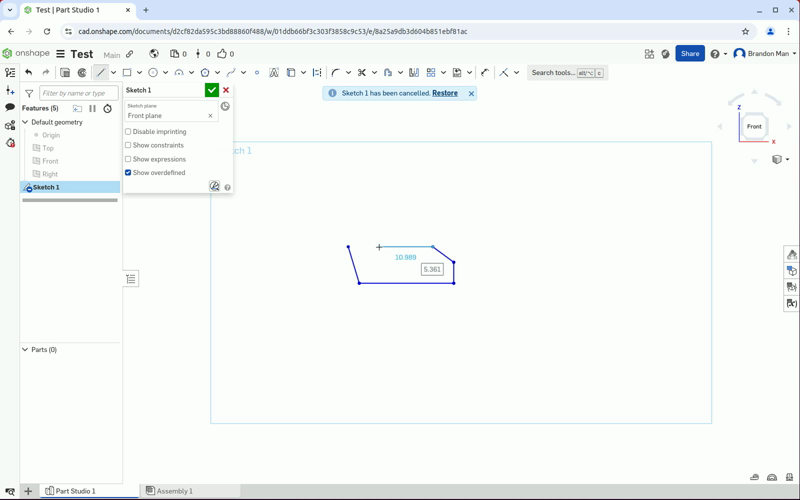
key_up(shift)
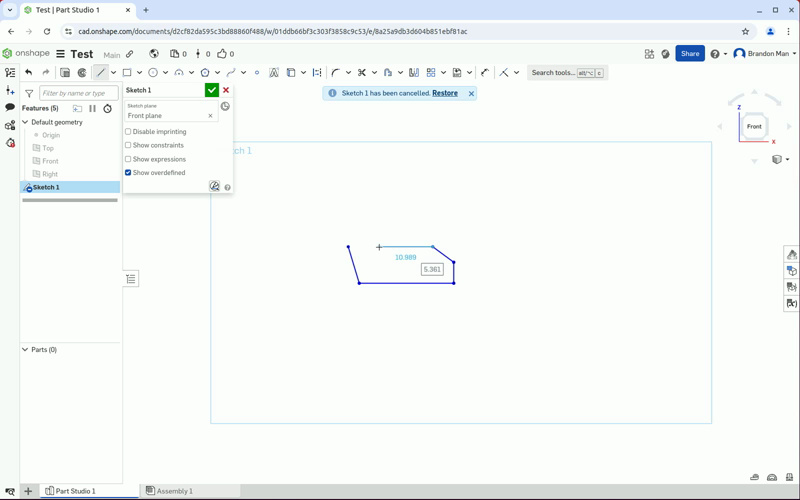
key_down(shift)
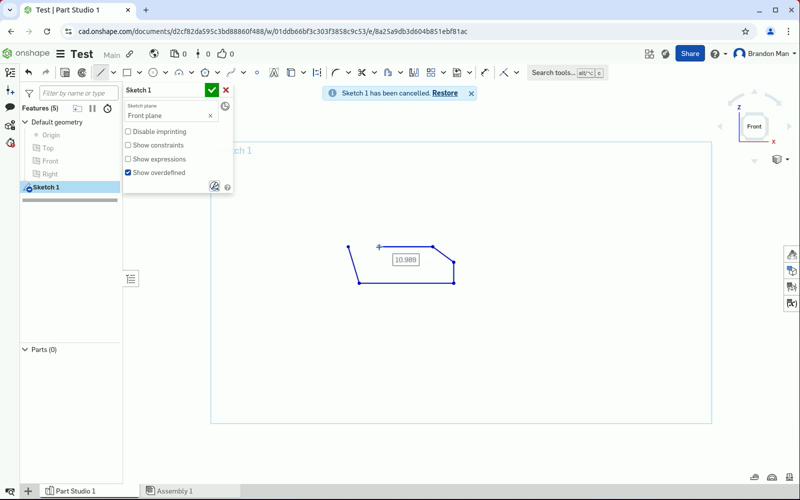
mouse_move(409, 246)
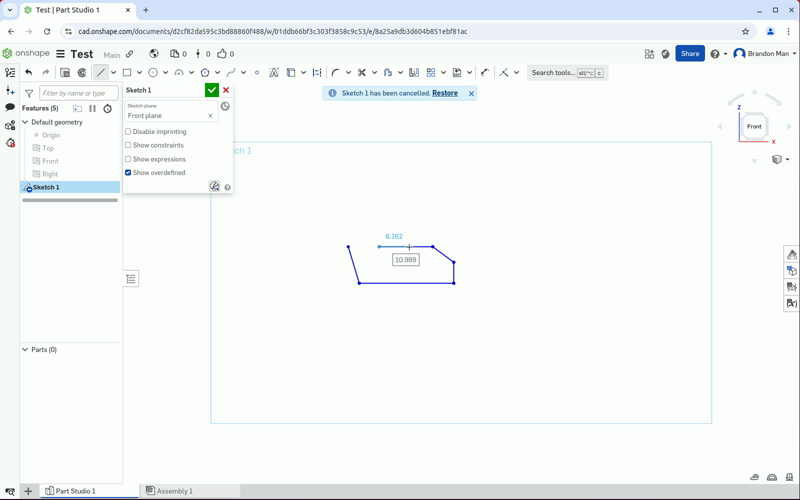
mouse_move(370, 266)
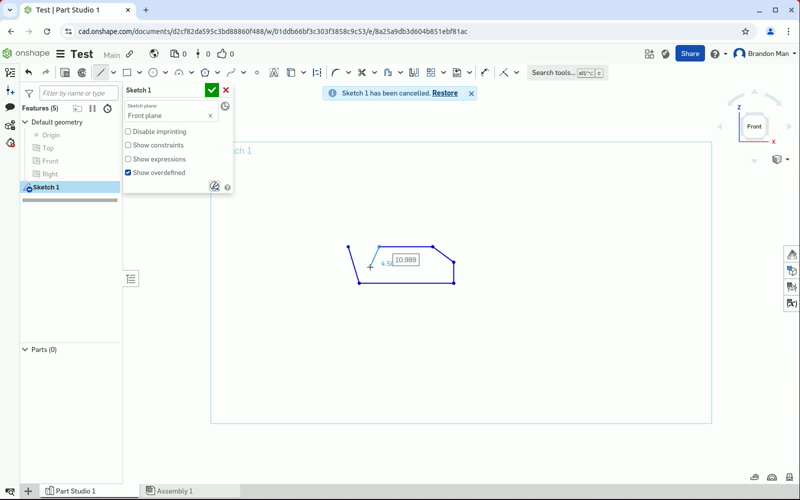
click(370, 266)
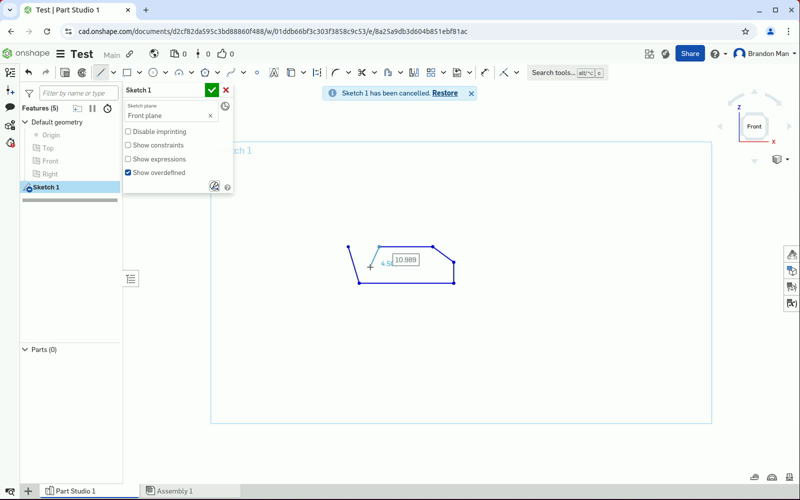
key_up(shift)
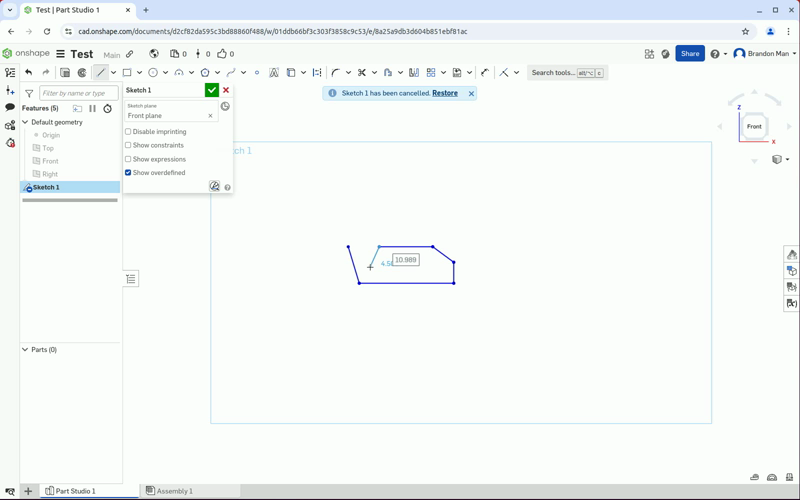
key_down(shift)
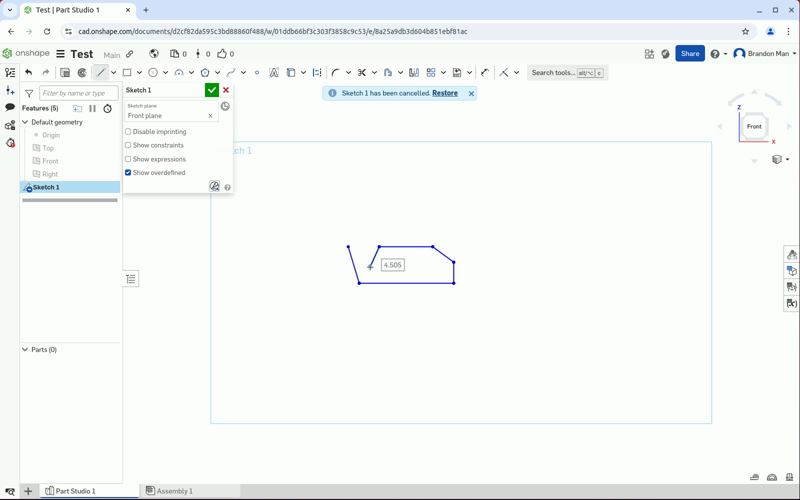
mouse_move(400, 266)
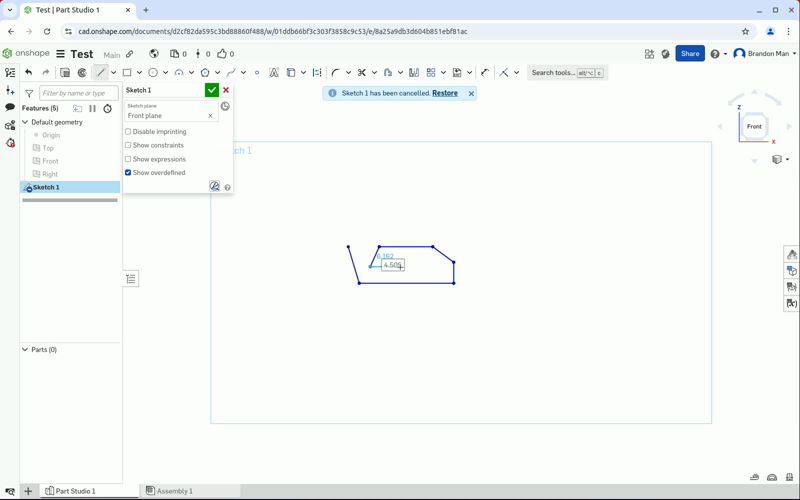
mouse_move(360, 246)
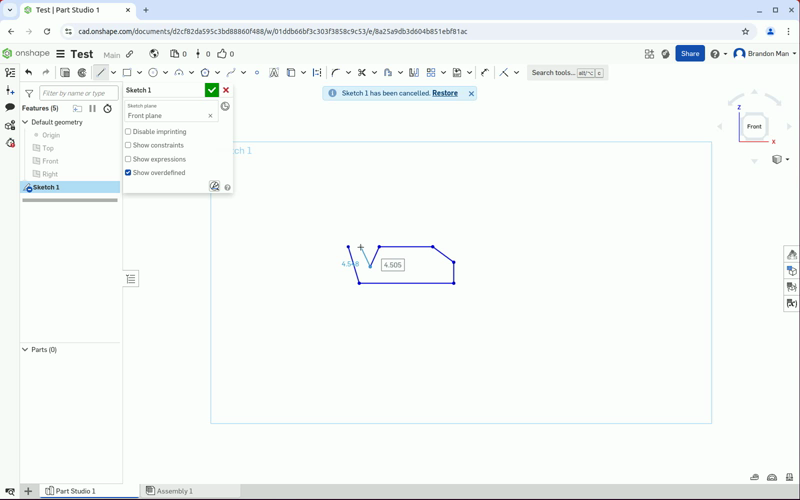
click(360, 246)
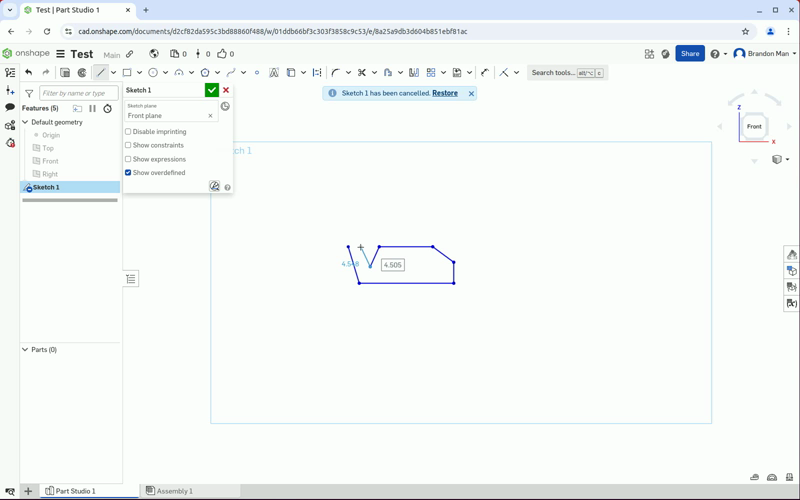
key_up(shift)
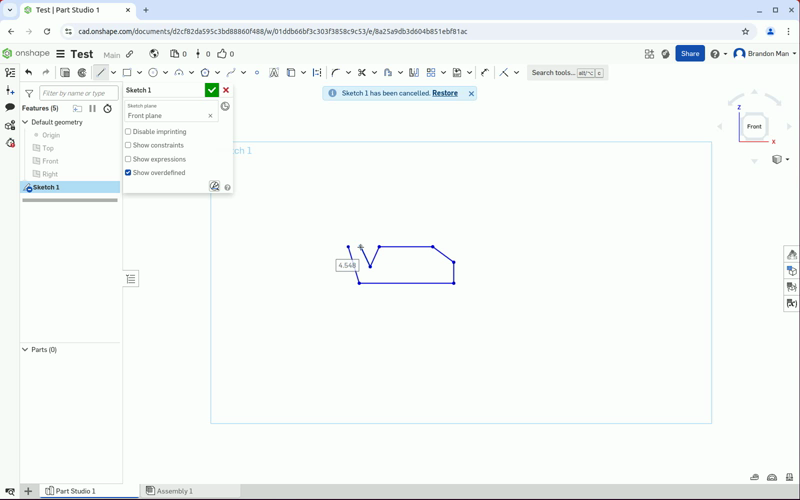
mouse_move(390, 246)
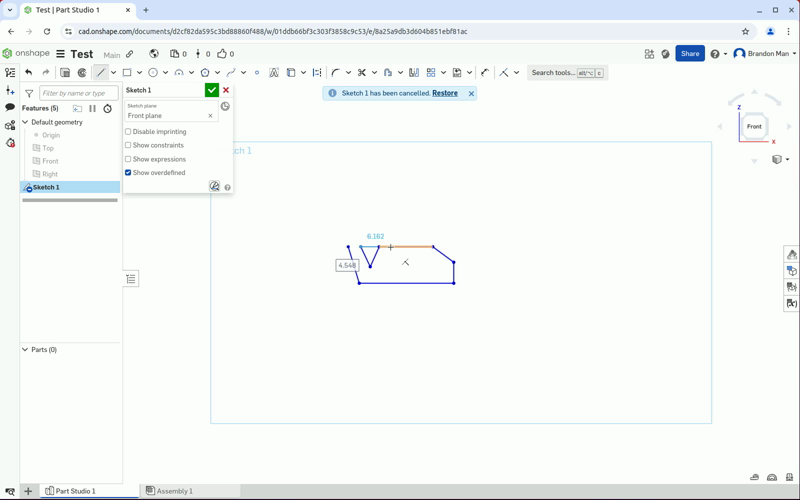
key_down(shift)
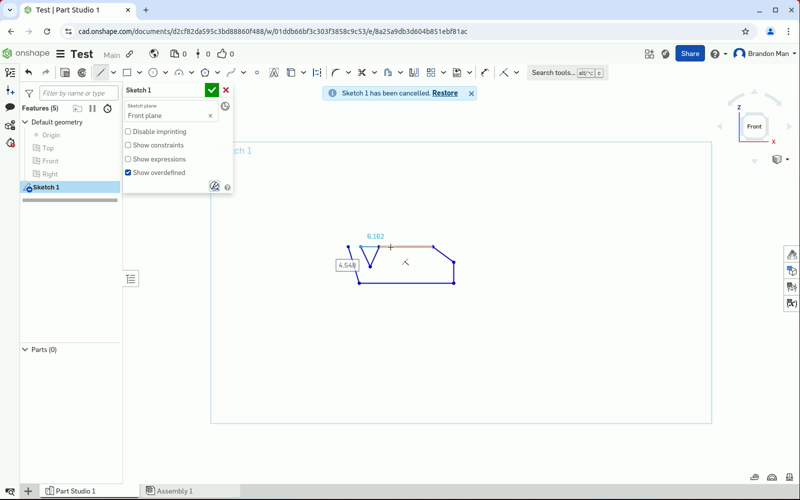
mouse_move(348, 246)
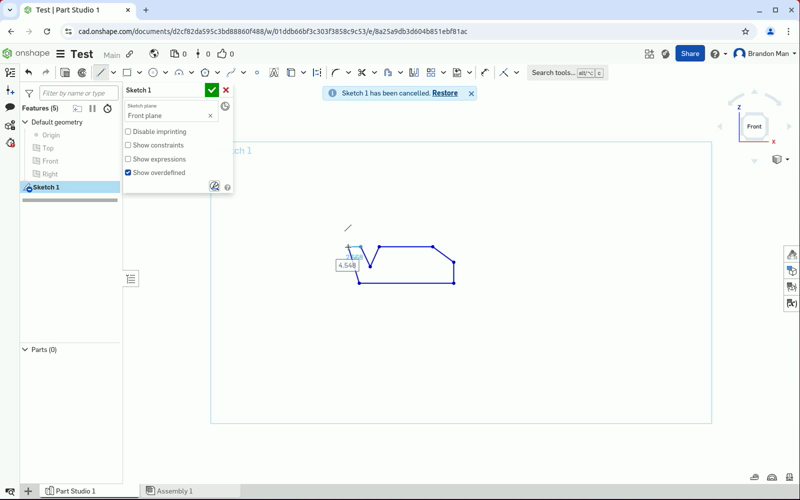
key_up(shift)
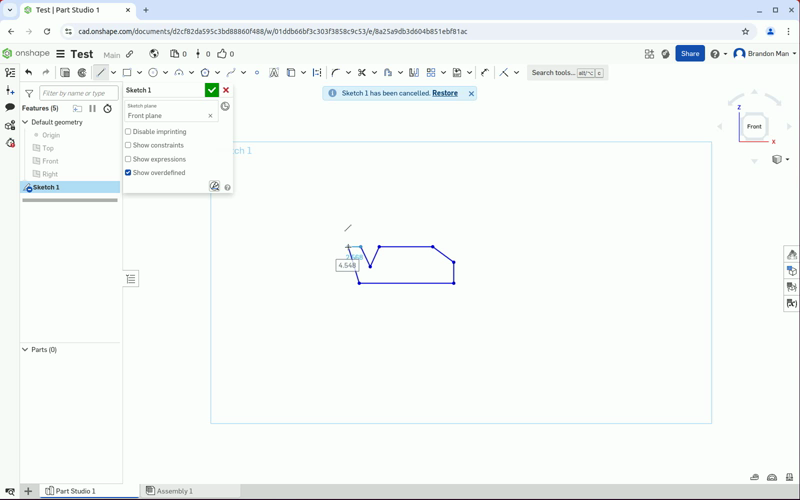
click(348, 246)
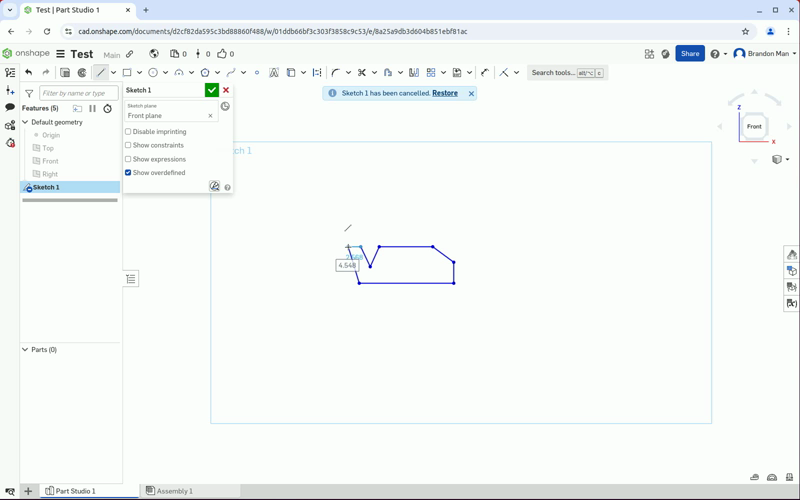
key(esc)
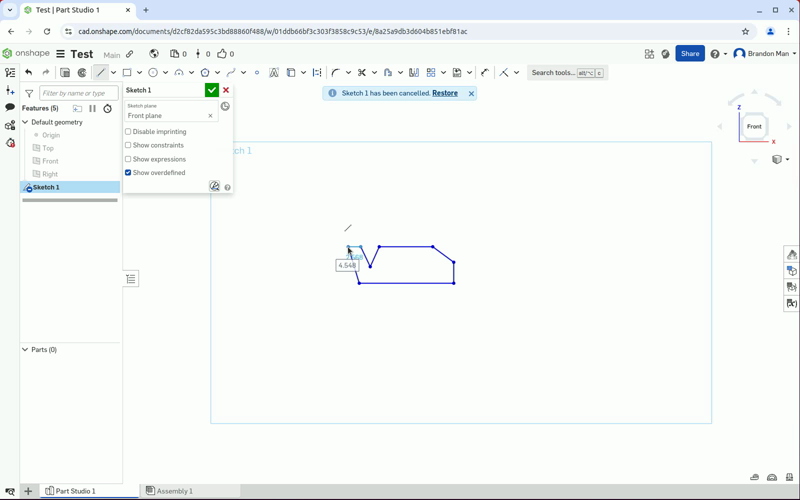
mouse_move(421, 249)
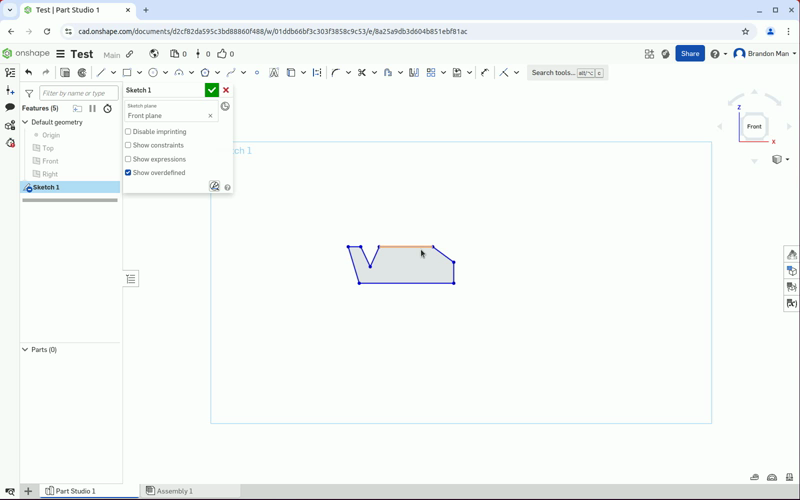
click(421, 249)
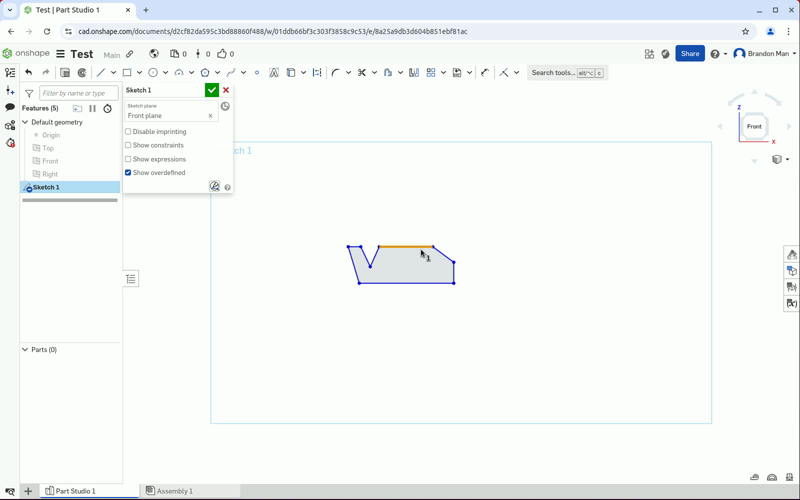
mouse_move(73, 352)
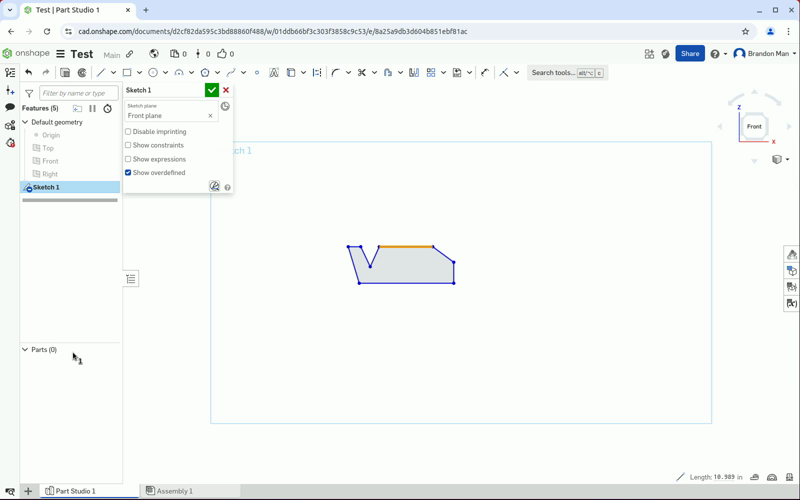
key(shift+y)
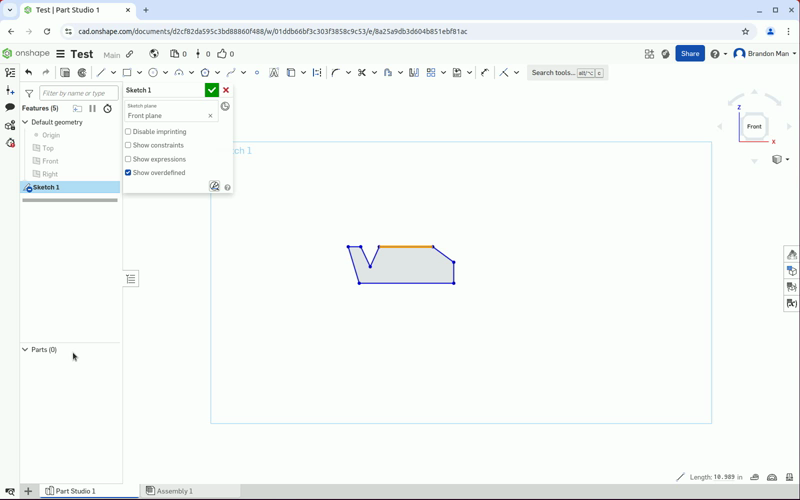
key(shift+e)
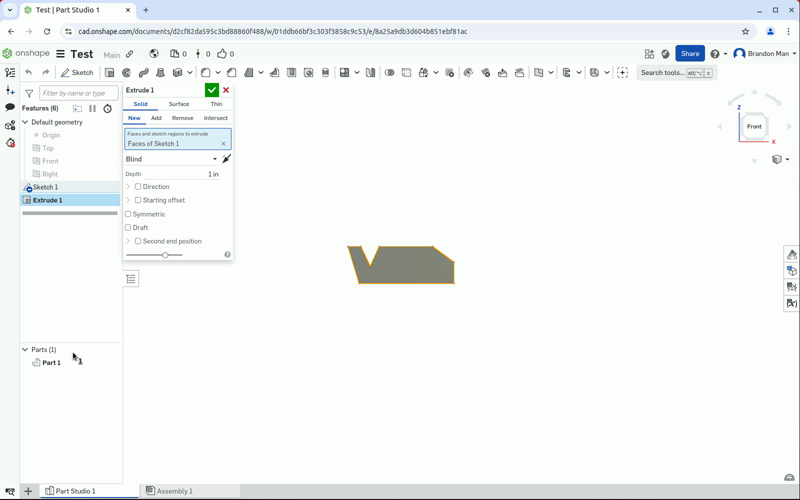
mouse_move(143, 106)
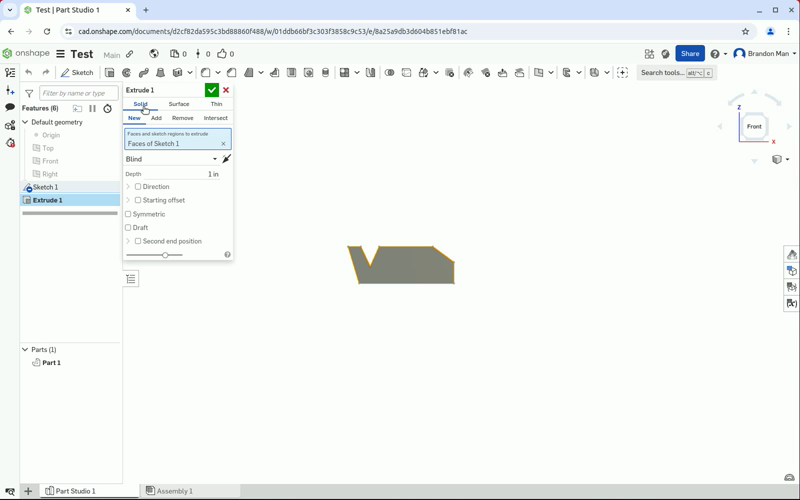
click(143, 106)
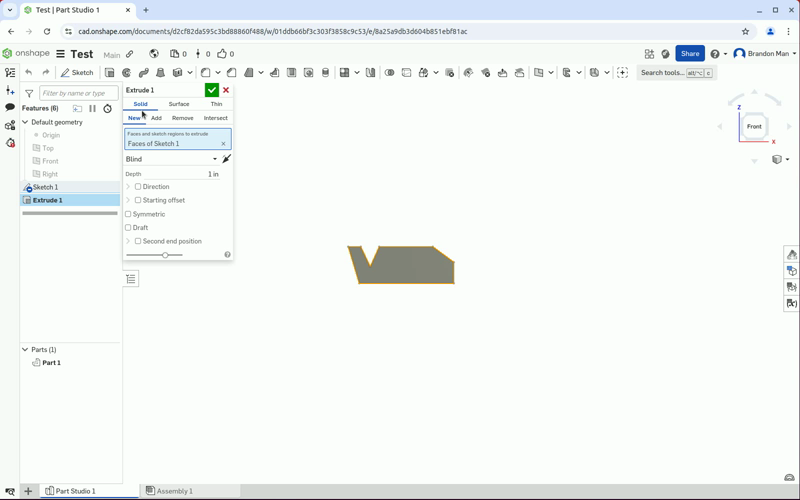
mouse_move(137, 120)
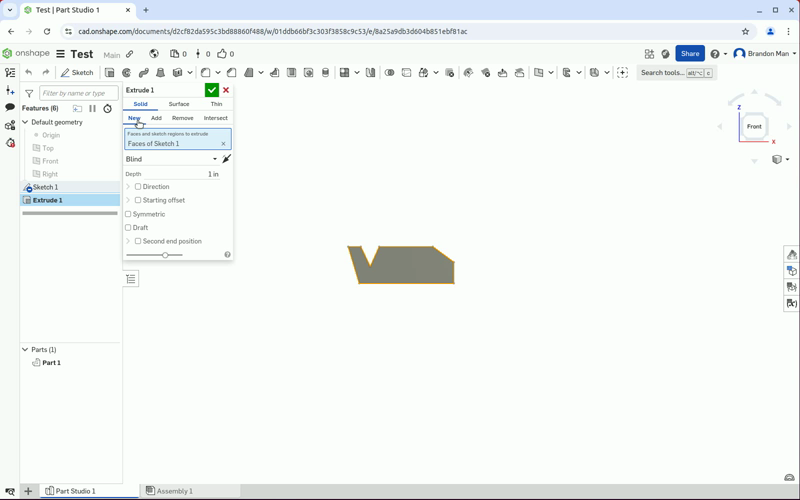
click(137, 120)
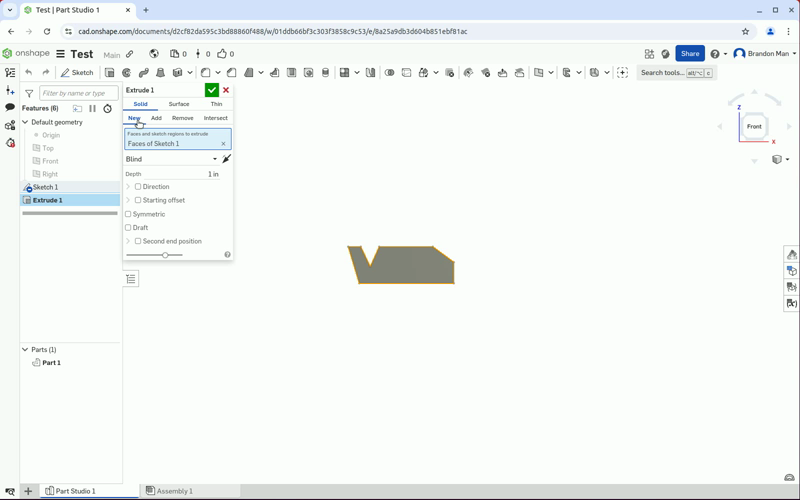
key(tab, 4)
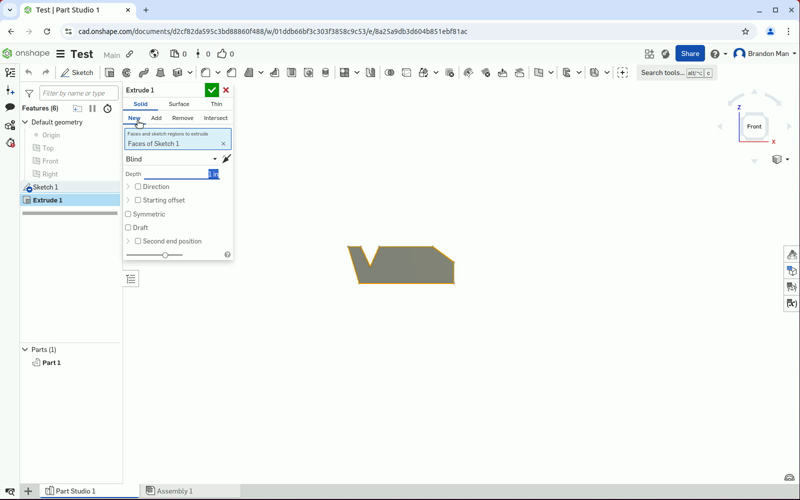
text(1.204)
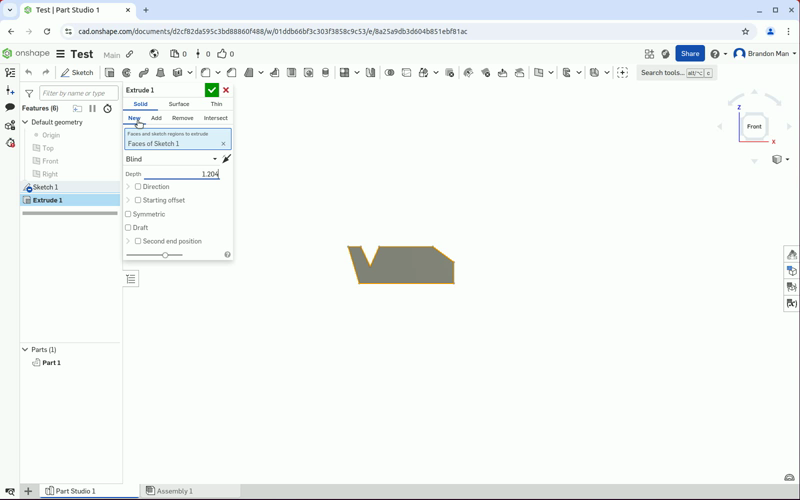
key(enter)
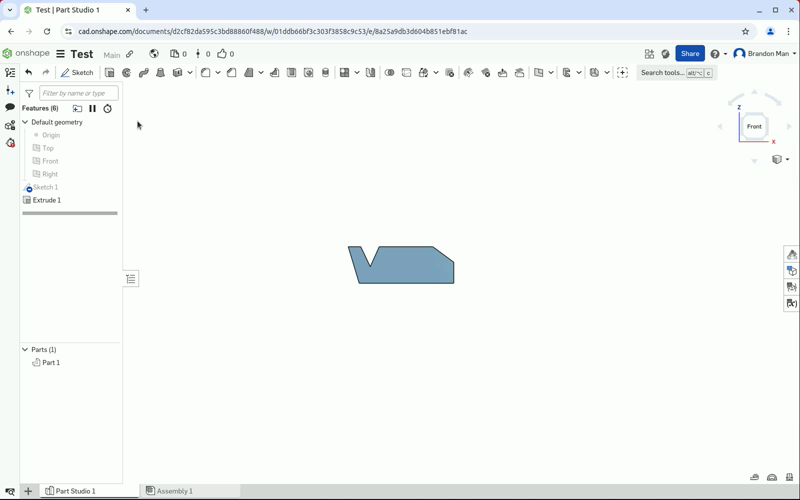
key(shift+h)
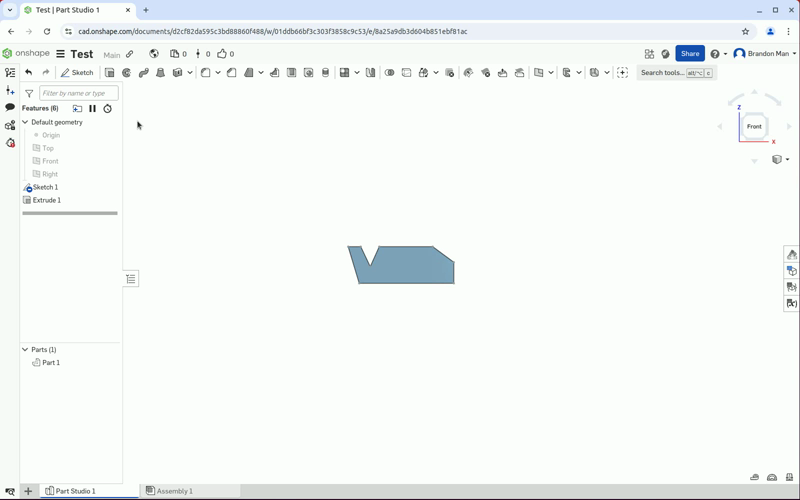
key(shift+h)
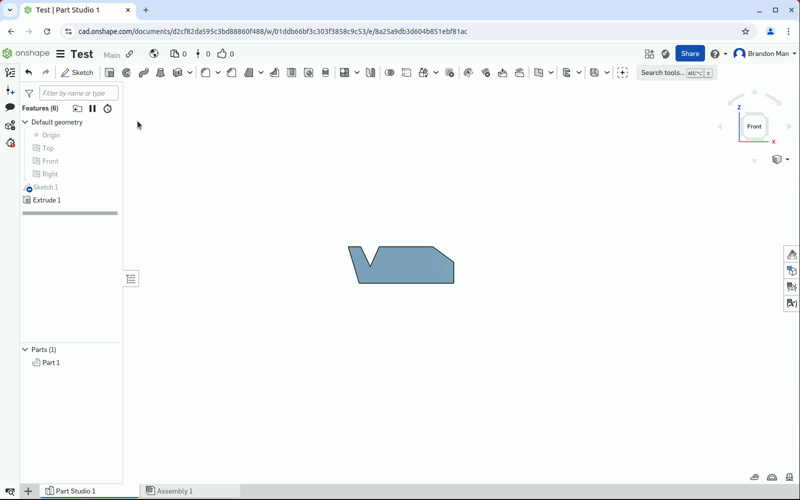
mouse_move(73, 189)
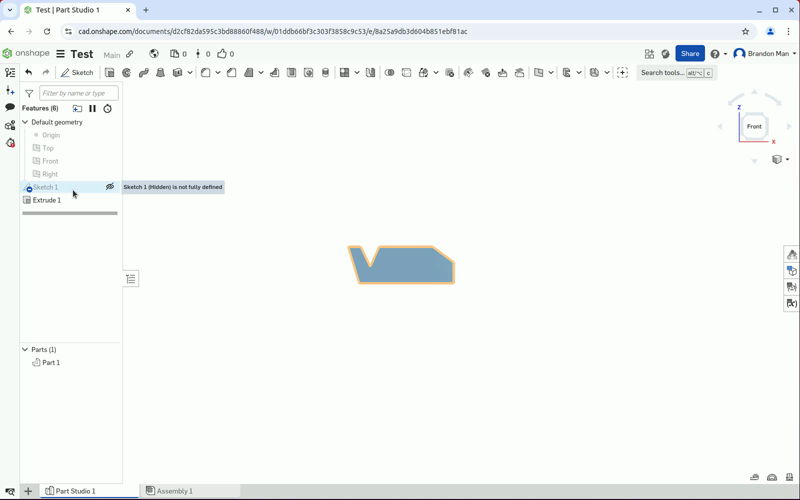
click(73, 189)
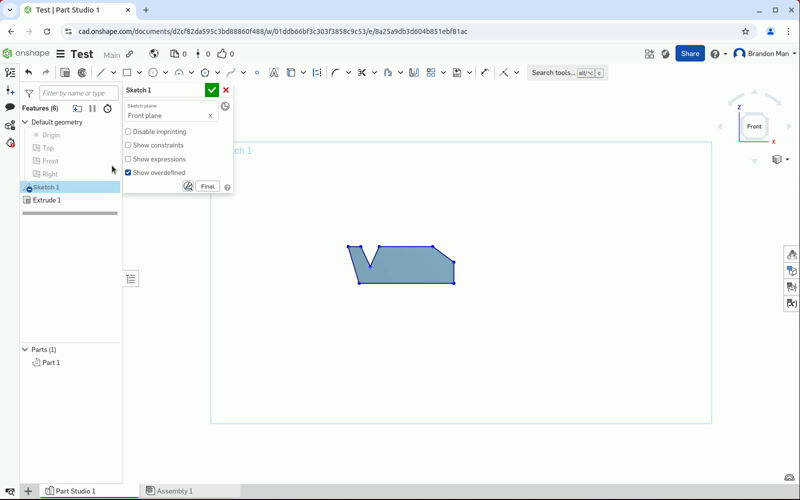
mouse_move(229, 92)
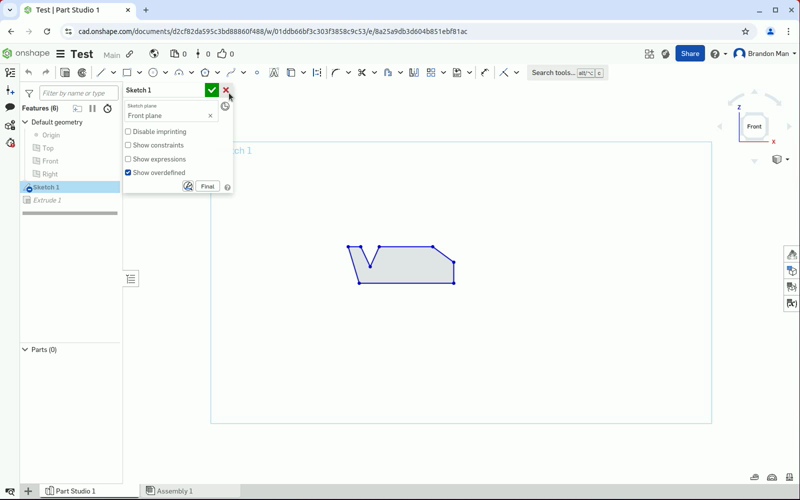
click(229, 92)
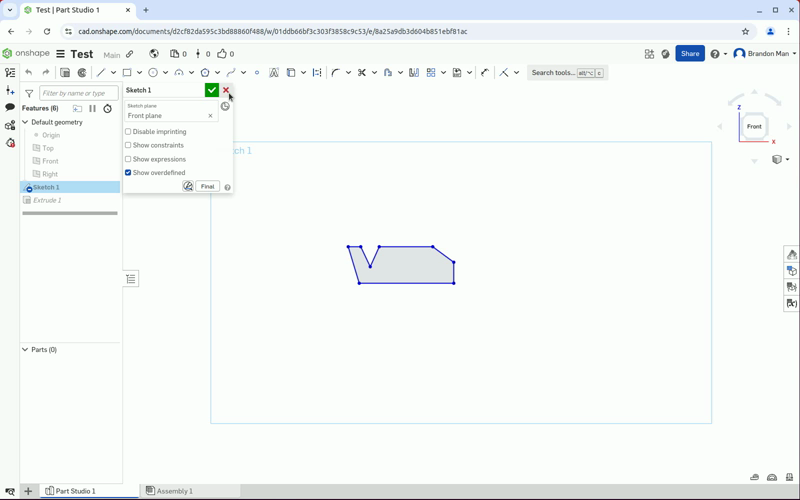
key(shift+s)
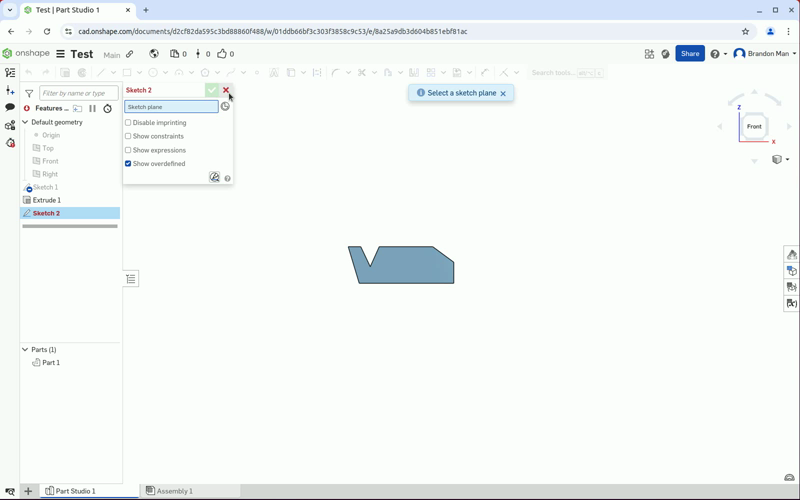
mouse_move(73, 163)
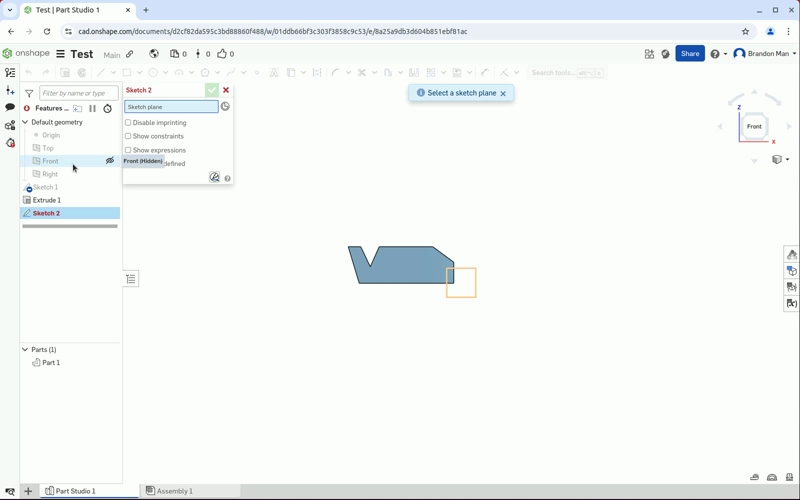
click(73, 163)
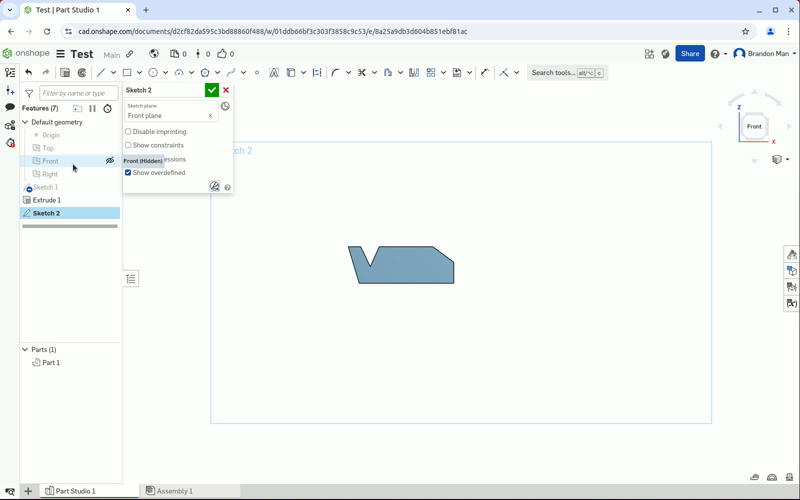
mouse_move(73, 352)
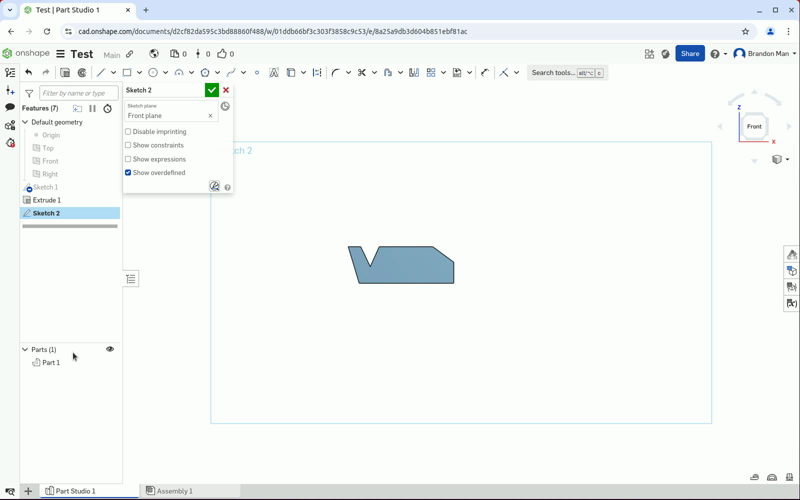
key(y)
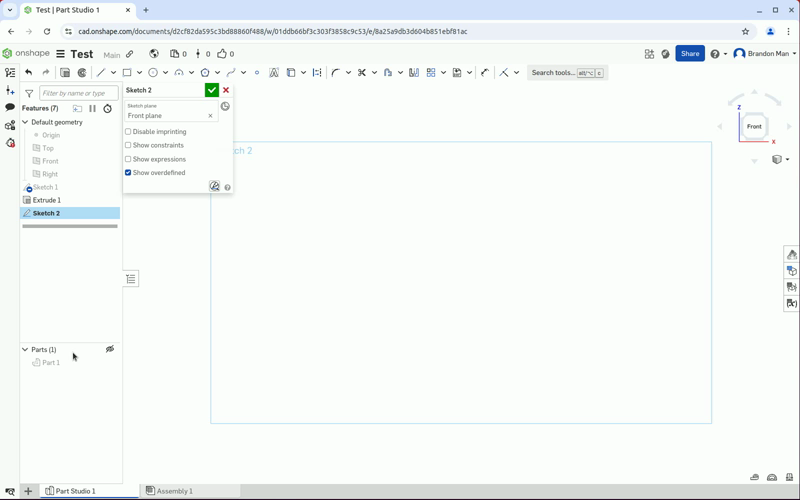
key(l)
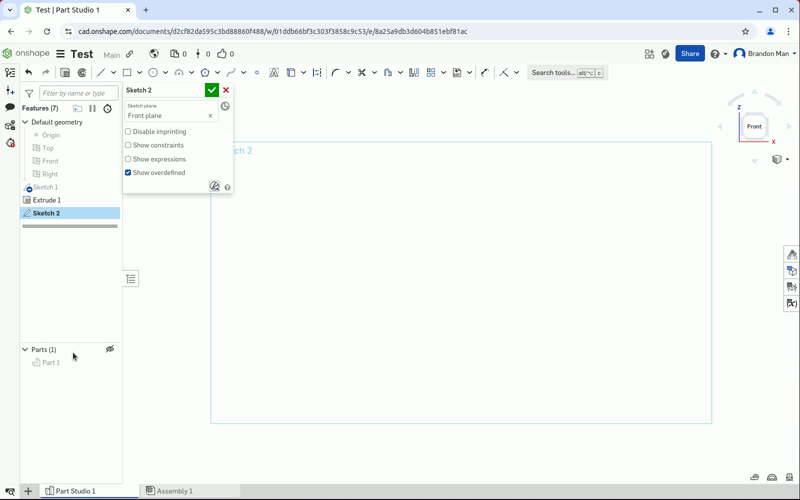
key_down(shift)
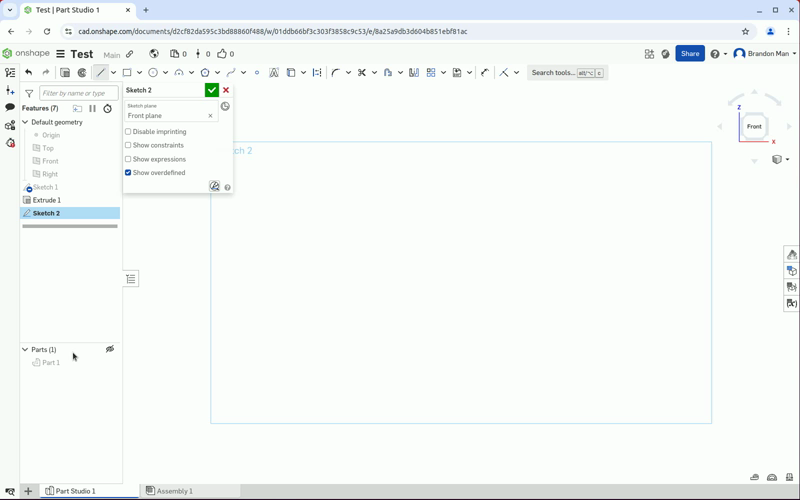
mouse_move(348, 246)
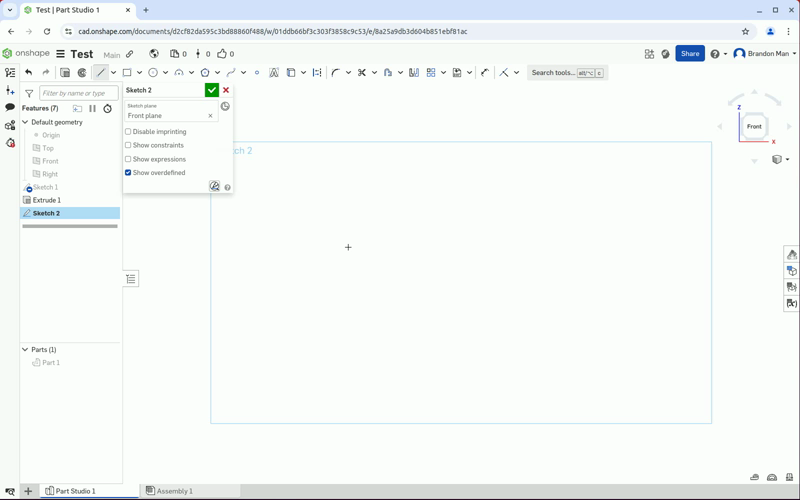
click(348, 246)
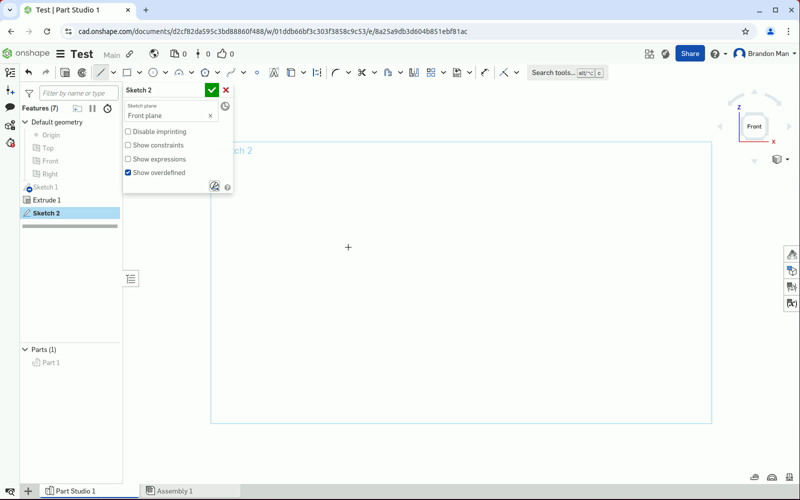
key_up(shift)
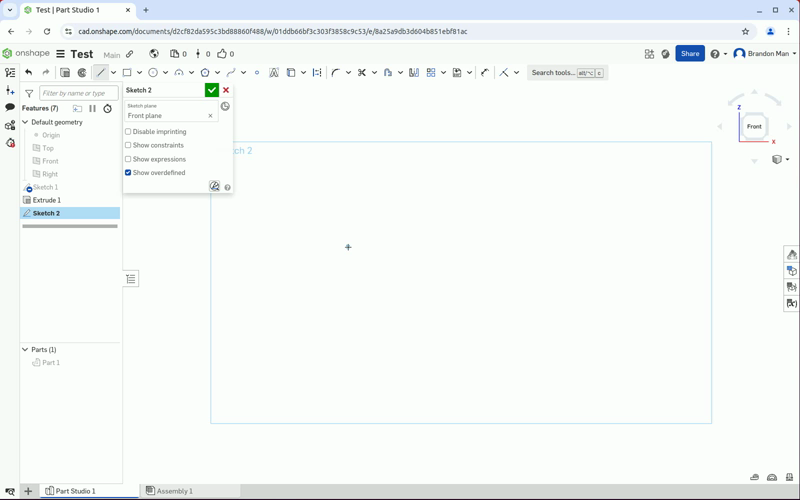
key_down(shift)
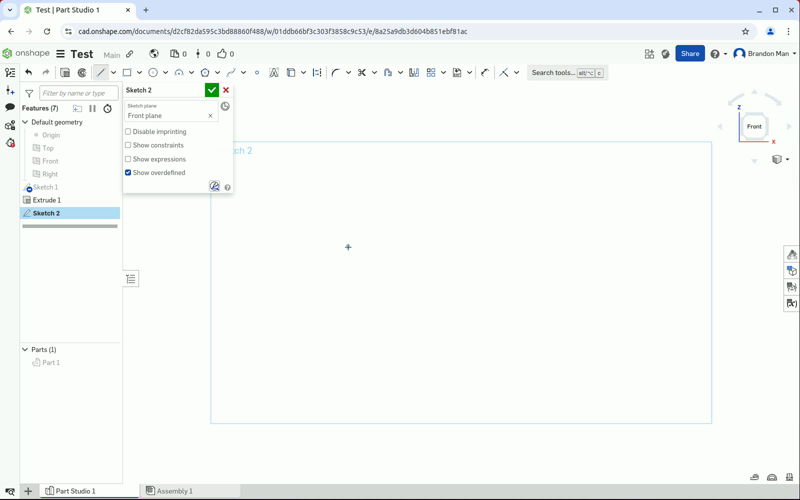
mouse_move(378, 246)
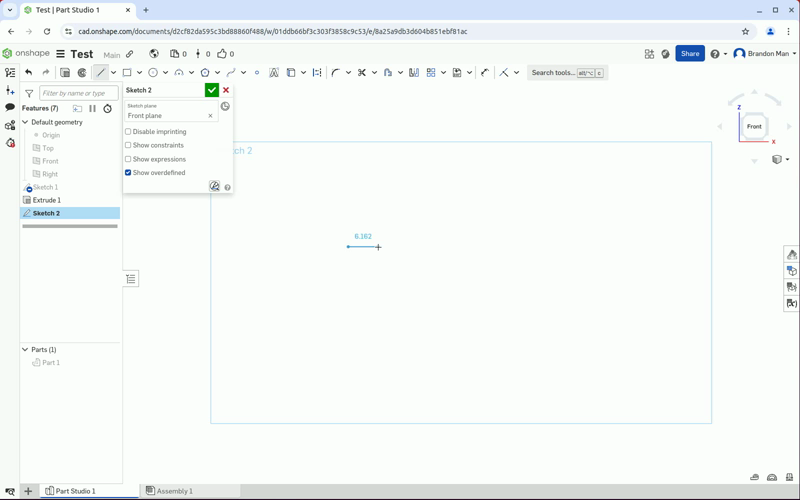
mouse_move(359, 283)
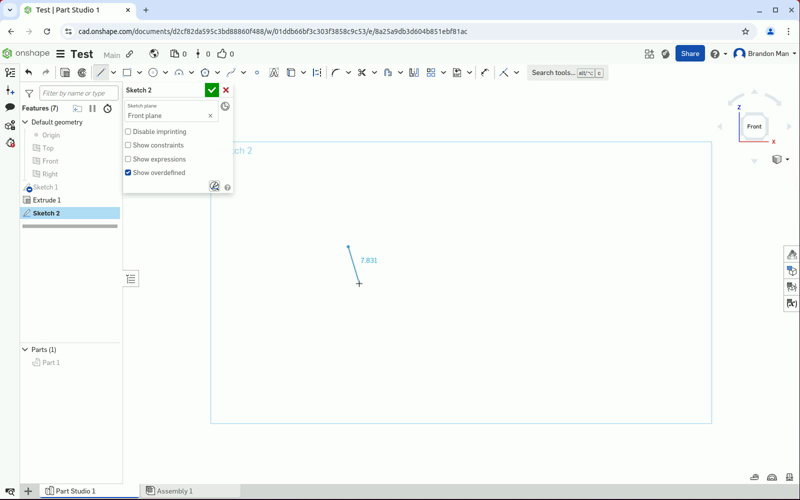
click(359, 283)
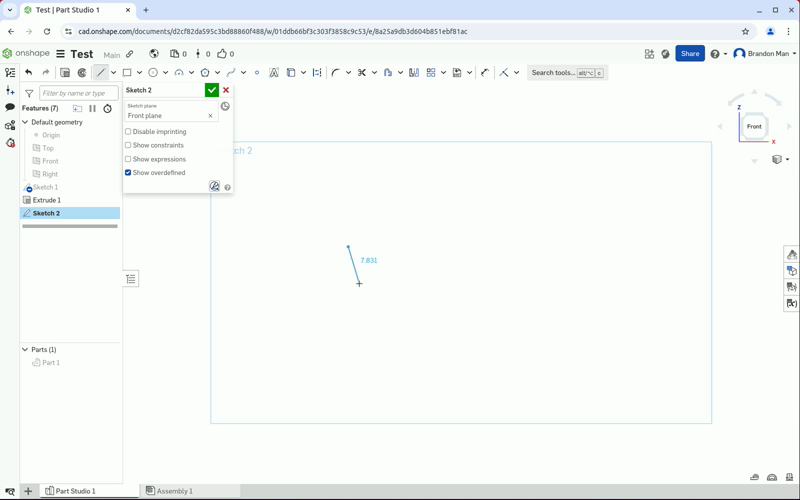
key_up(shift)
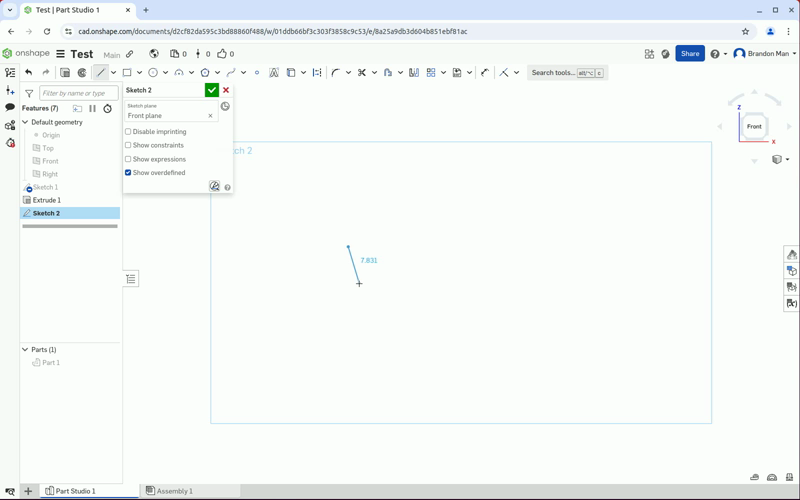
key_down(shift)
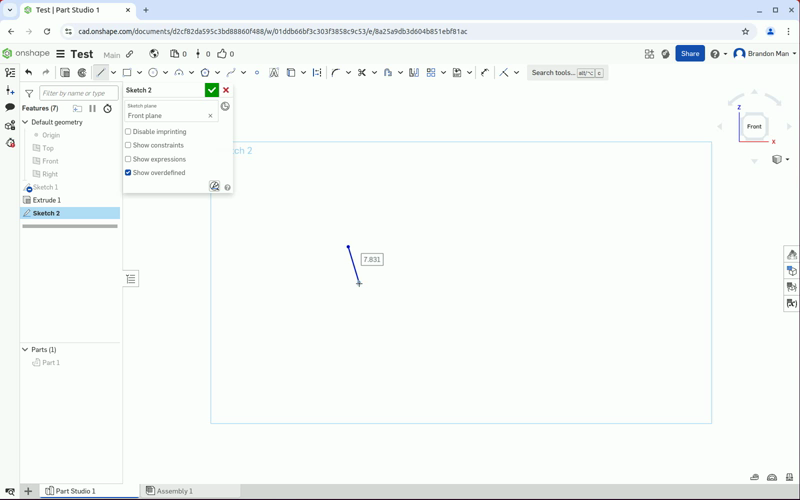
mouse_move(453, 283)
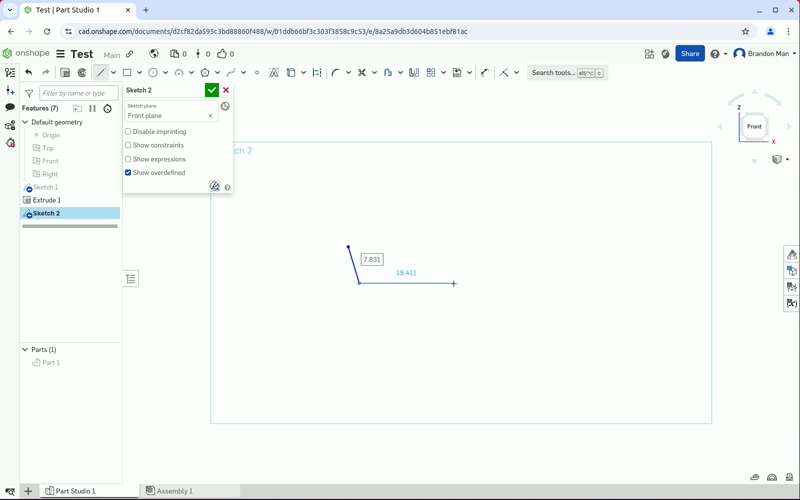
click(453, 283)
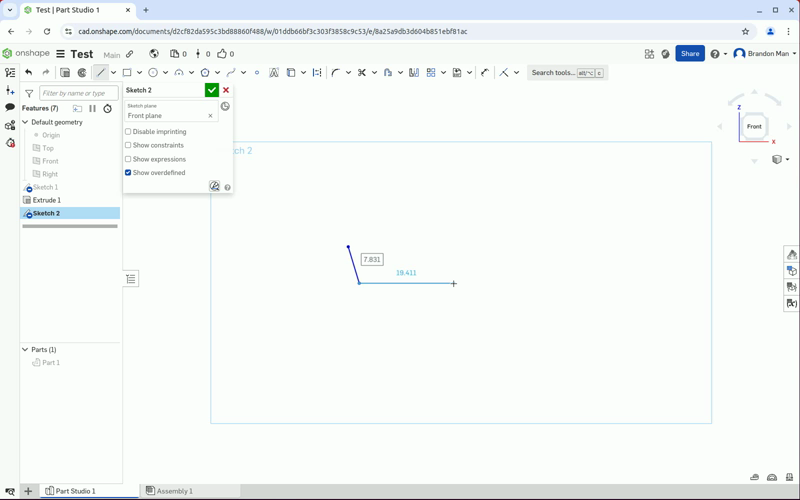
key_up(shift)
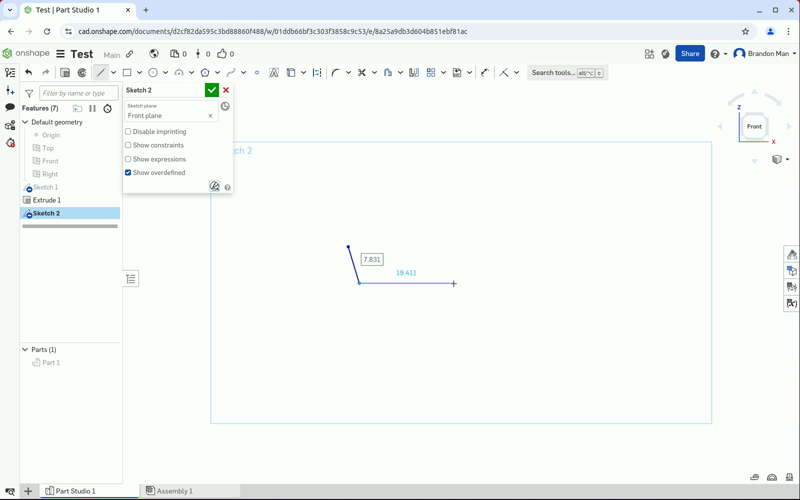
key_down(shift)
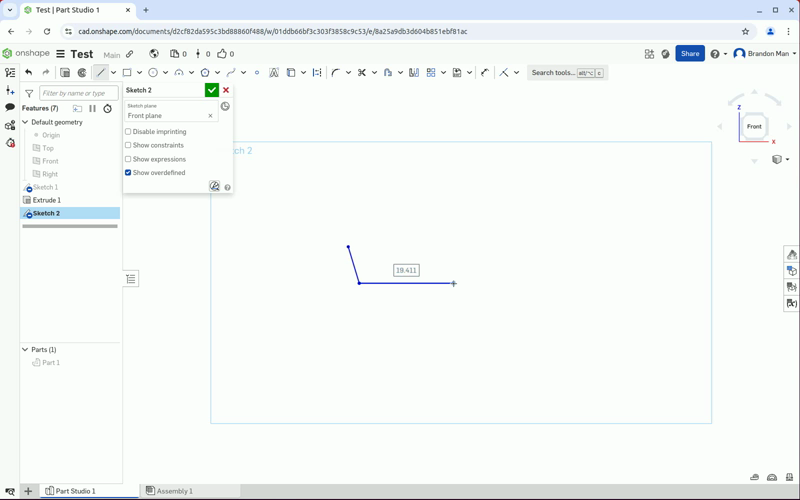
mouse_move(483, 283)
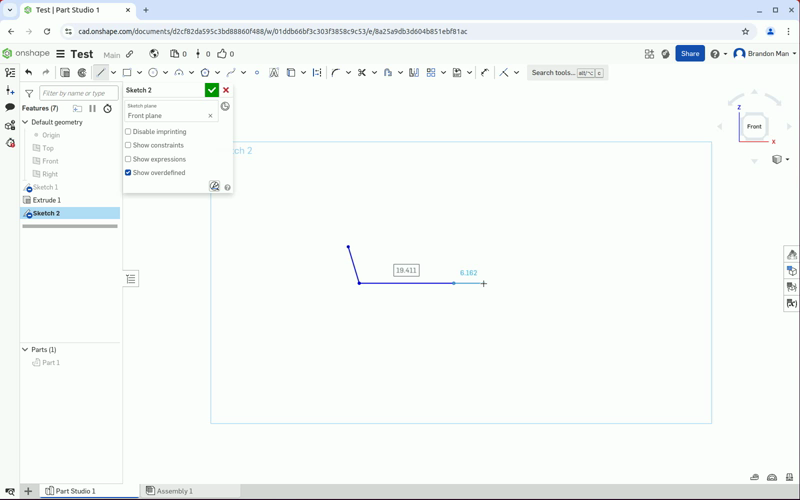
mouse_move(453, 262)
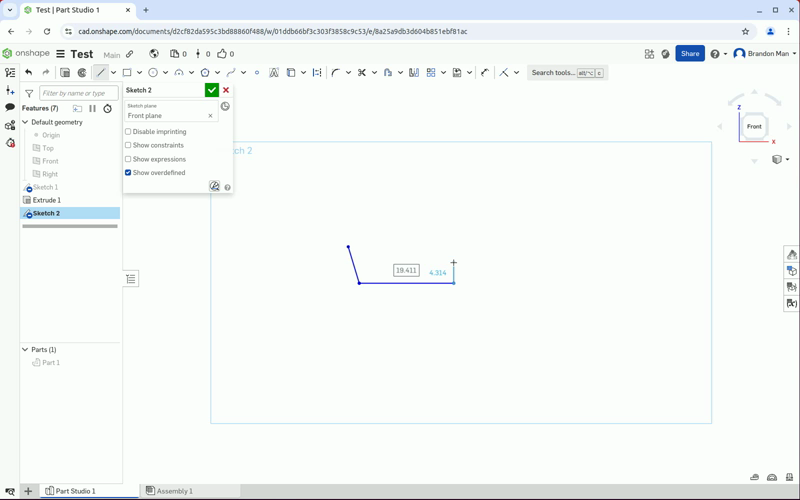
click(453, 262)
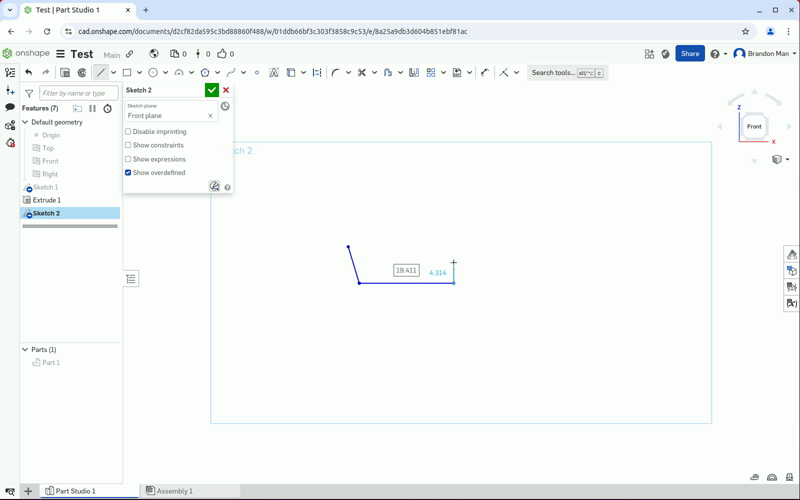
key_up(shift)
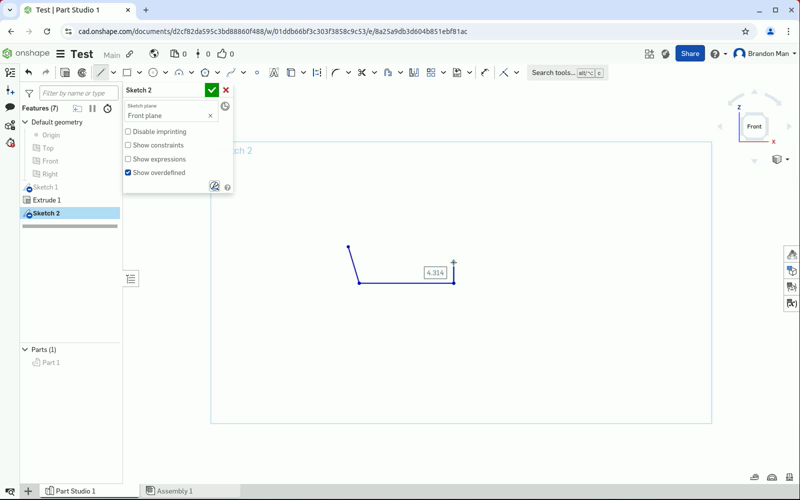
key_down(shift)
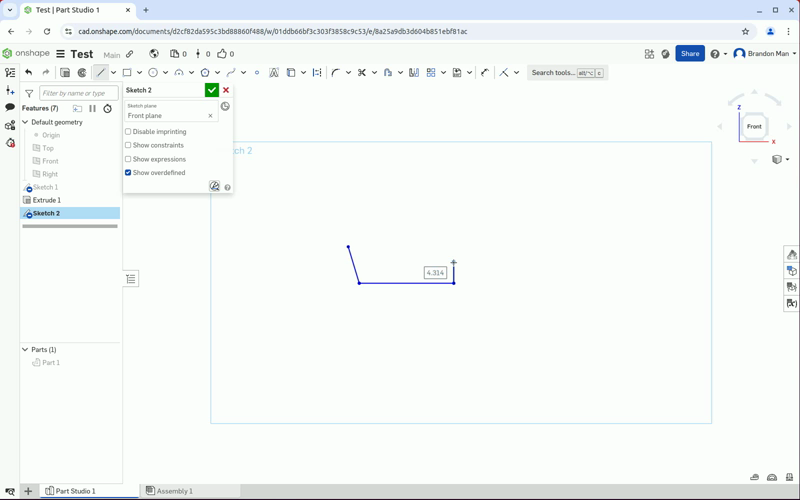
mouse_move(483, 262)
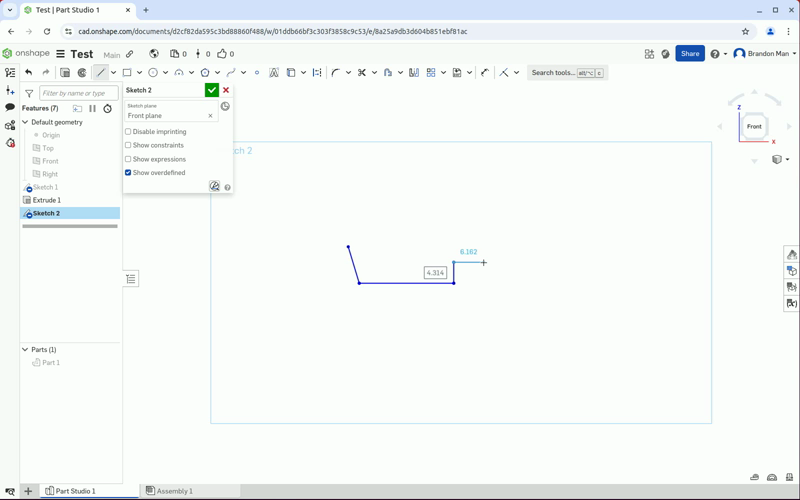
mouse_move(432, 246)
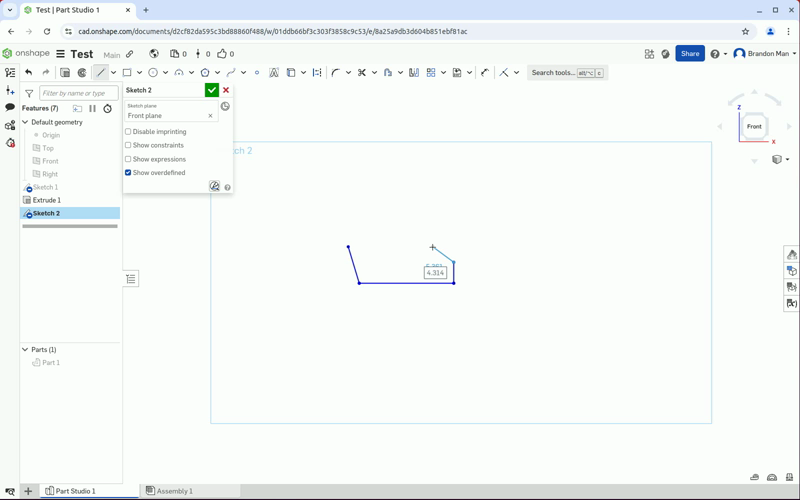
click(432, 246)
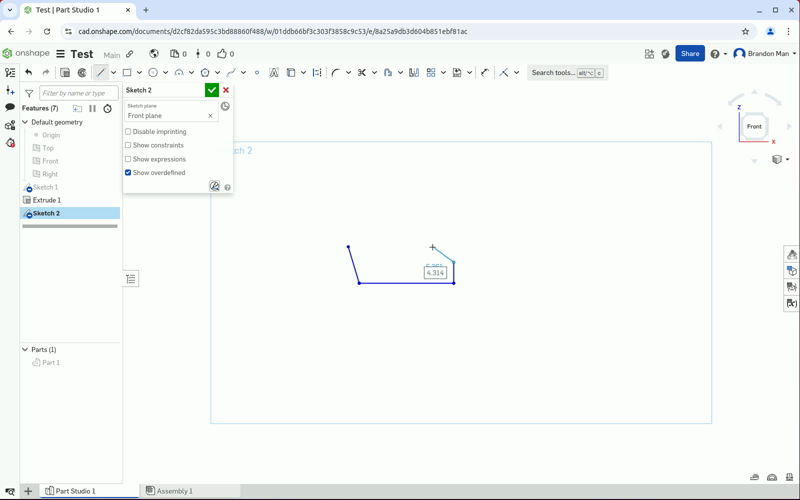
key_up(shift)
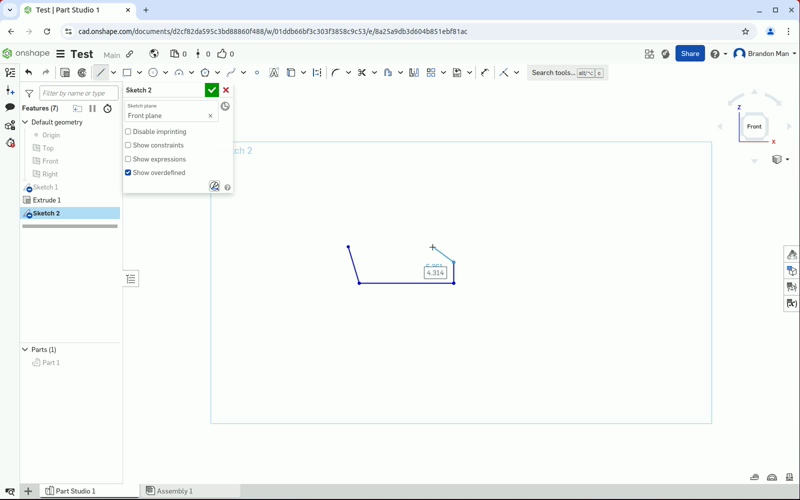
key_down(shift)
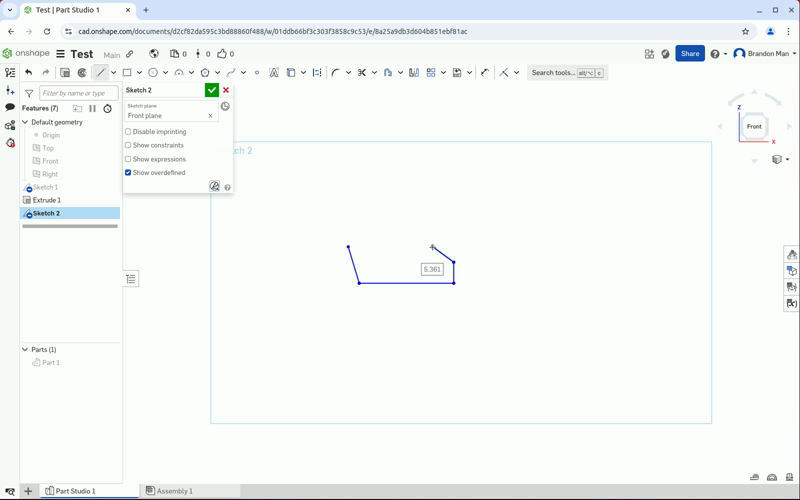
mouse_move(462, 246)
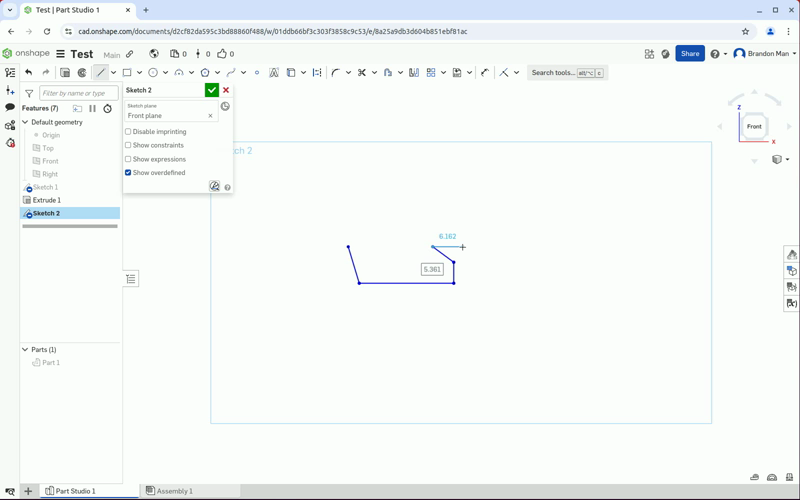
mouse_move(379, 246)
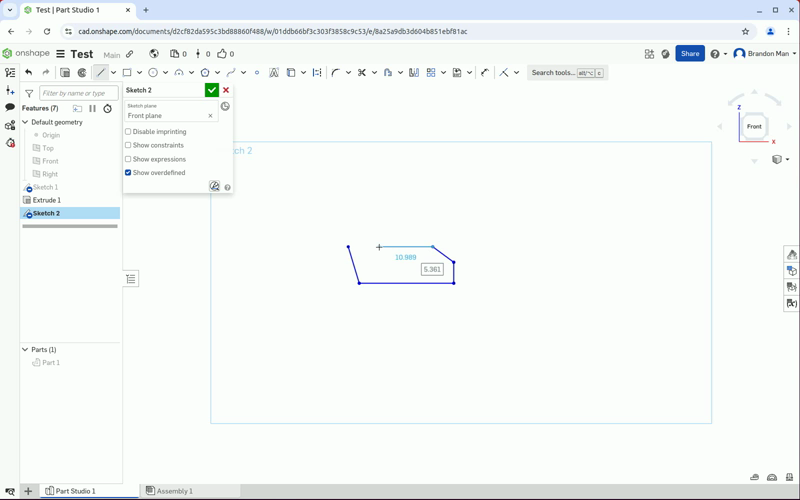
click(379, 246)
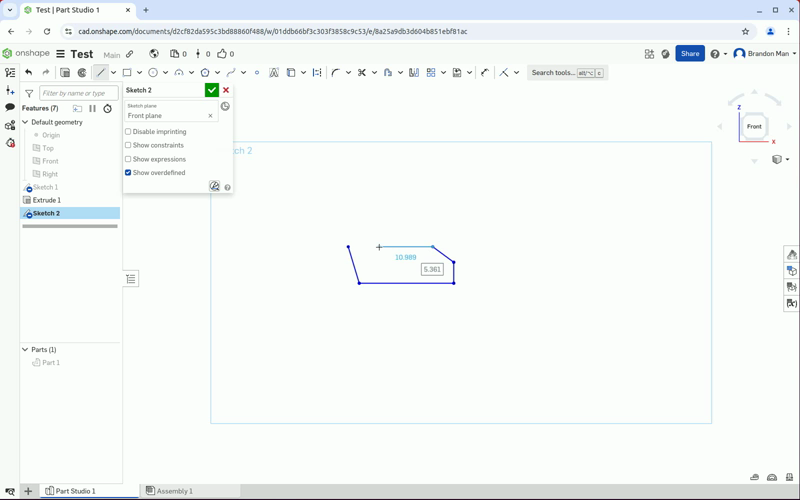
key_up(shift)
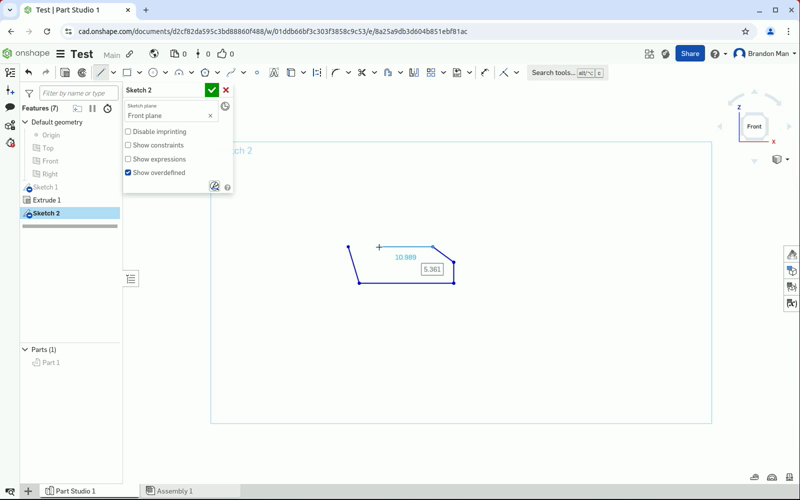
key_down(shift)
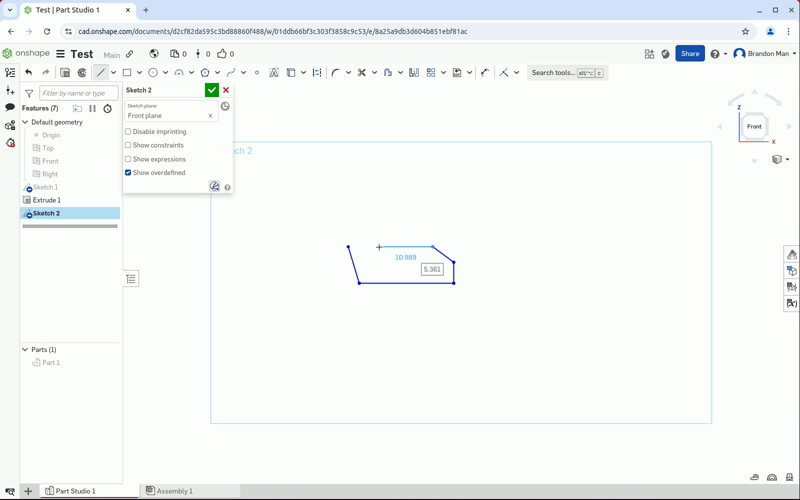
mouse_move(409, 246)
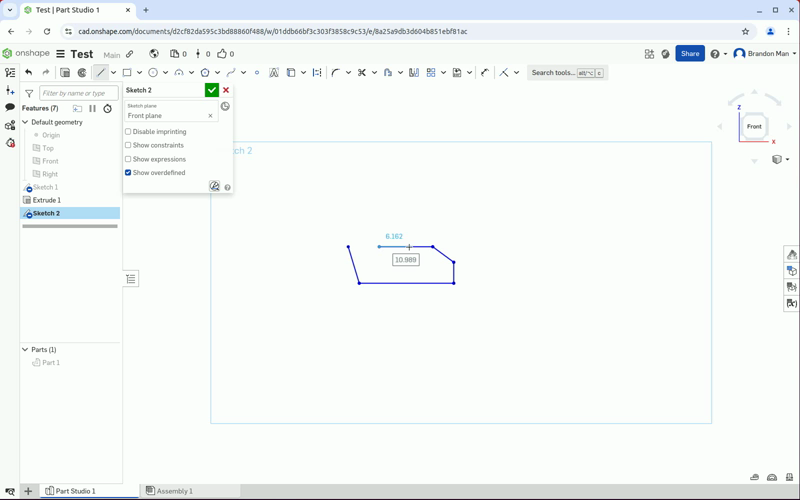
mouse_move(370, 266)
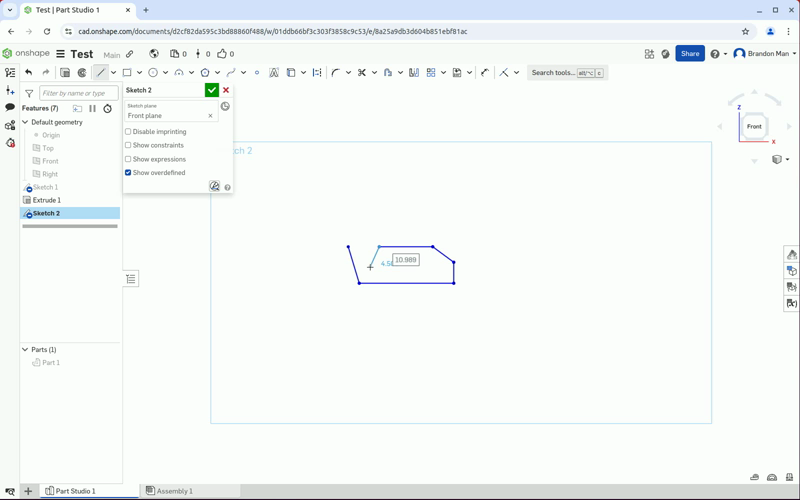
click(370, 266)
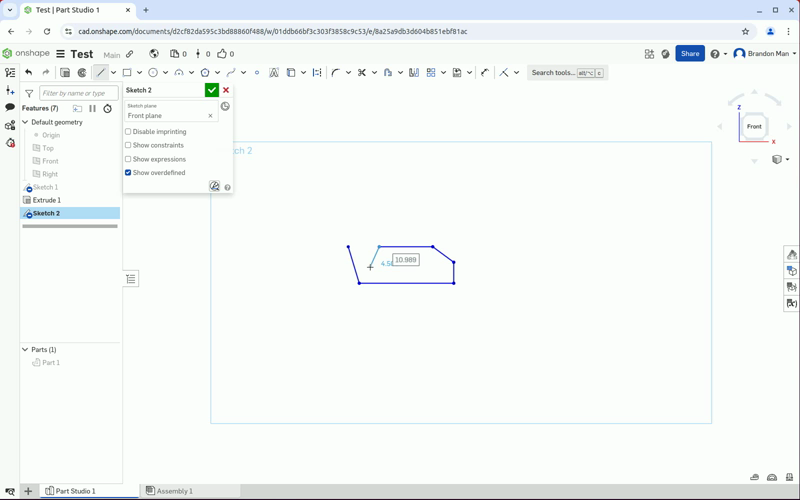
key_up(shift)
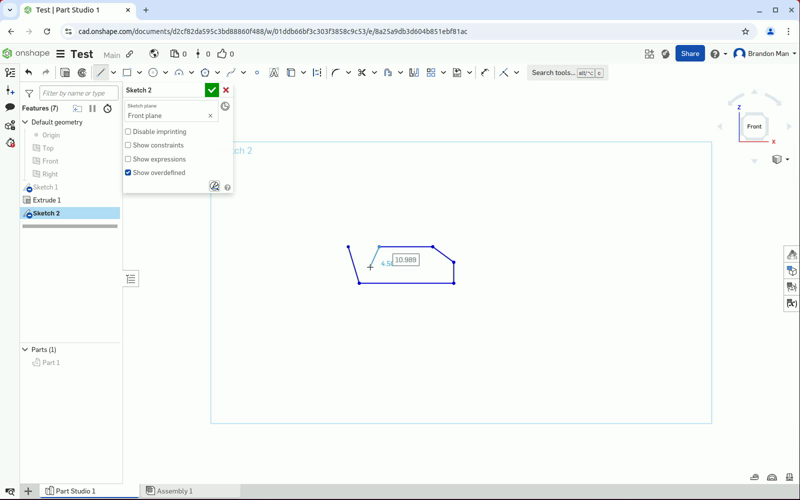
key_down(shift)
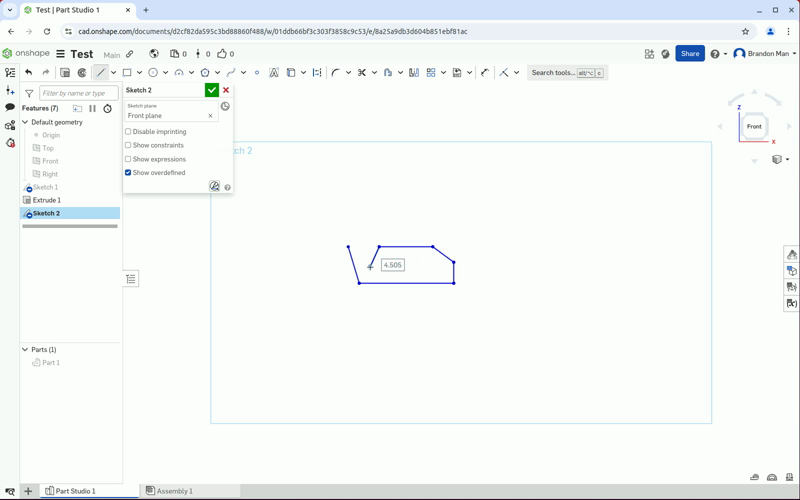
mouse_move(400, 266)
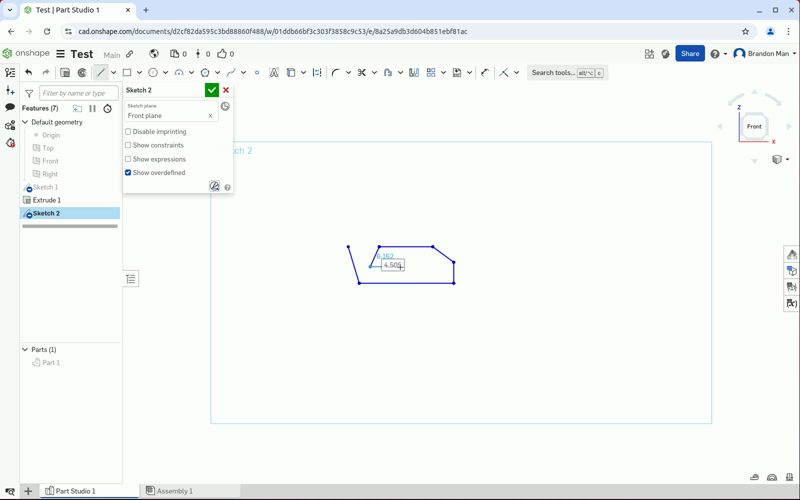
mouse_move(360, 246)
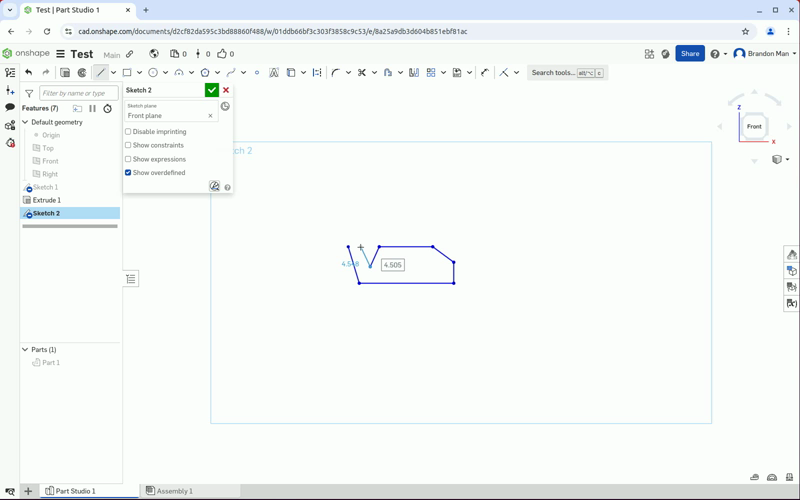
click(360, 246)
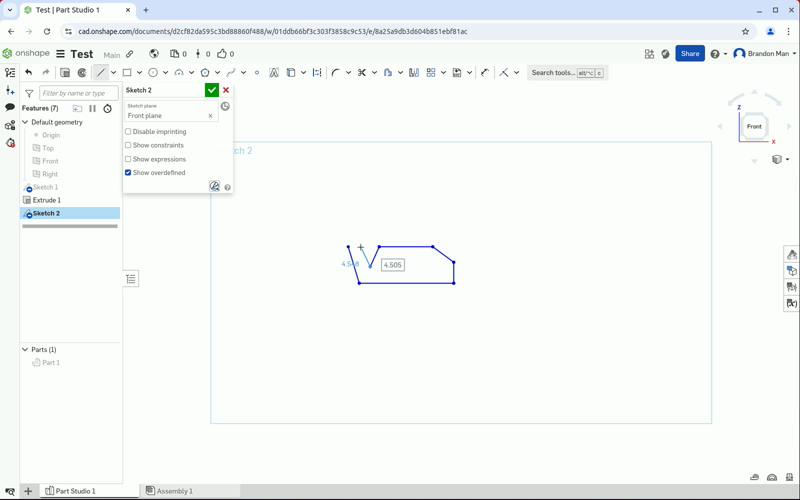
key_up(shift)
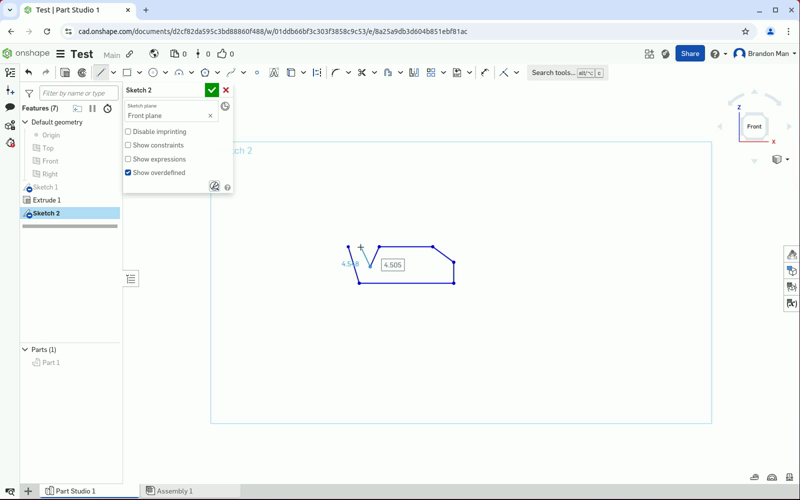
mouse_move(390, 246)
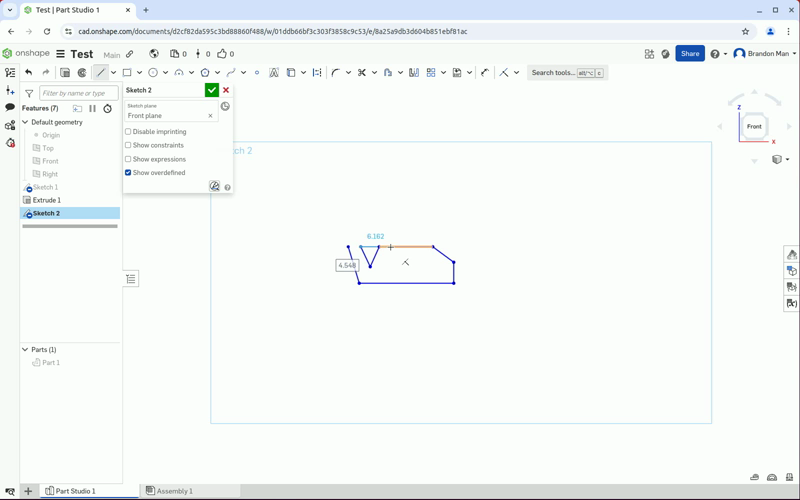
key_down(shift)
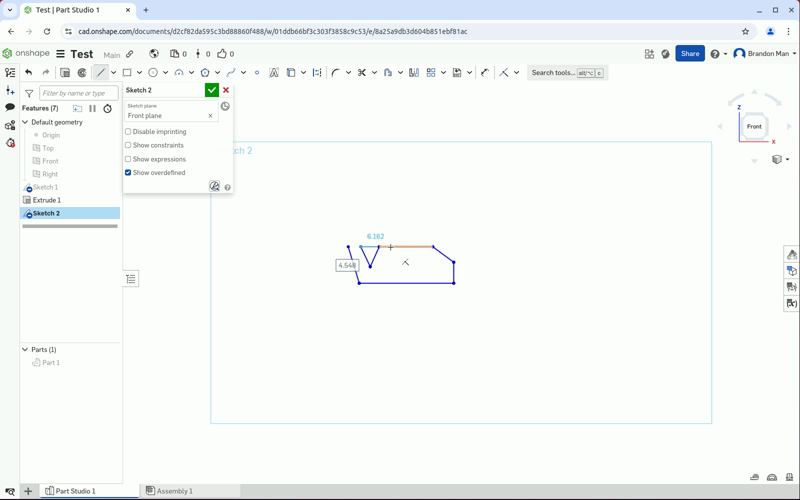
mouse_move(348, 246)
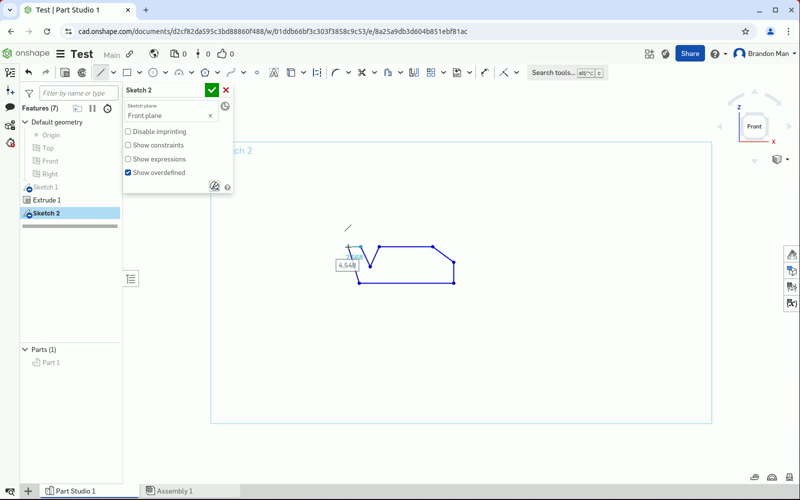
key_up(shift)
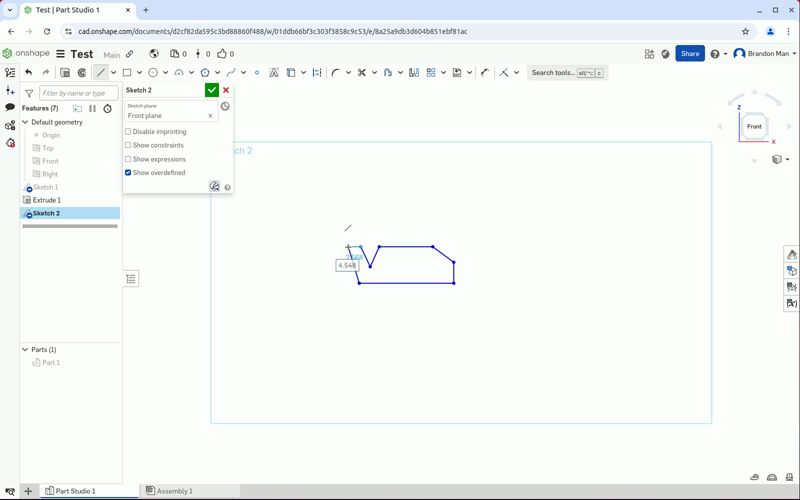
click(348, 246)
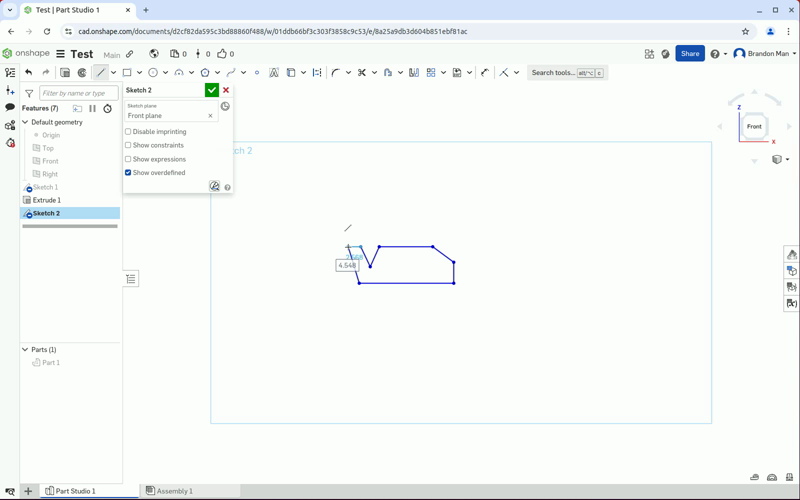
key(esc)
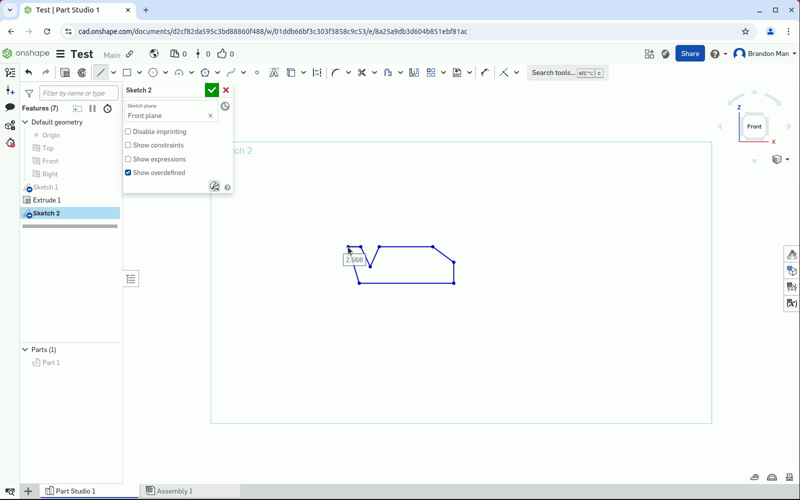
mouse_move(376, 265)
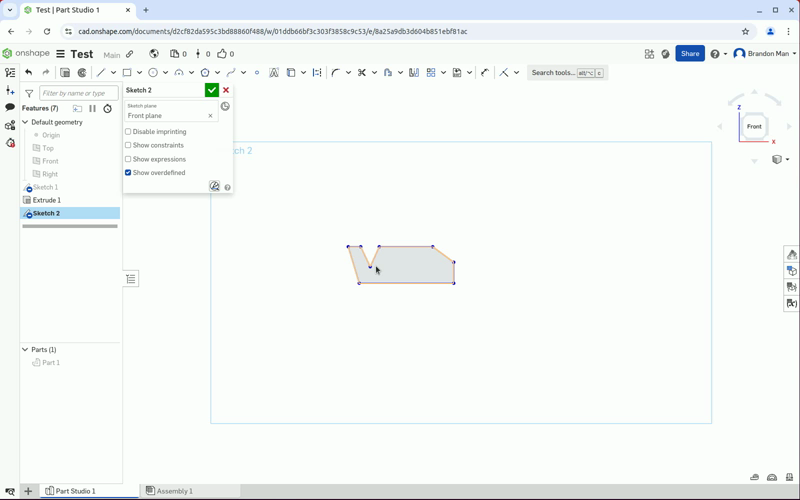
click(376, 265)
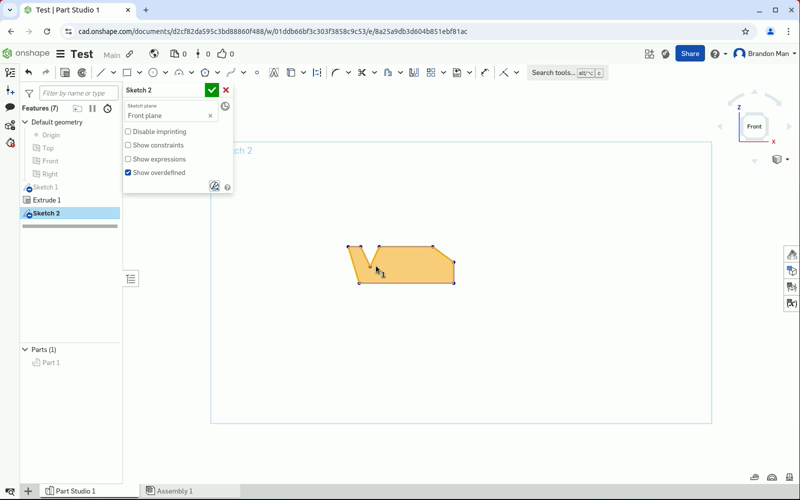
mouse_move(73, 352)
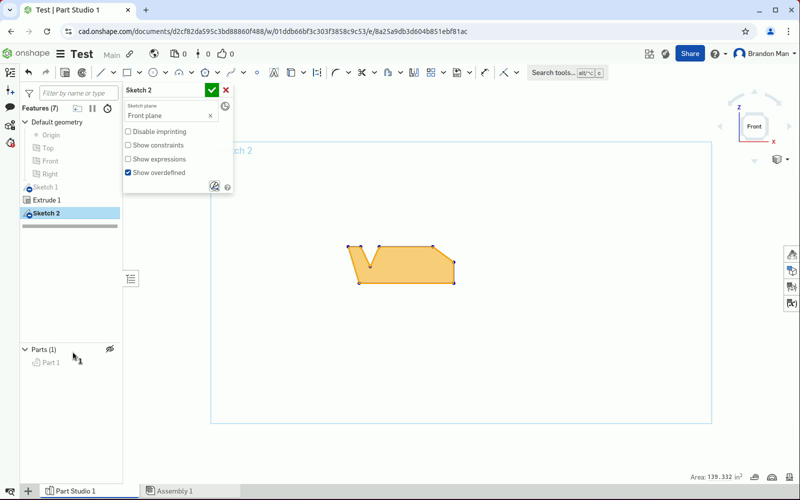
key(shift+y)
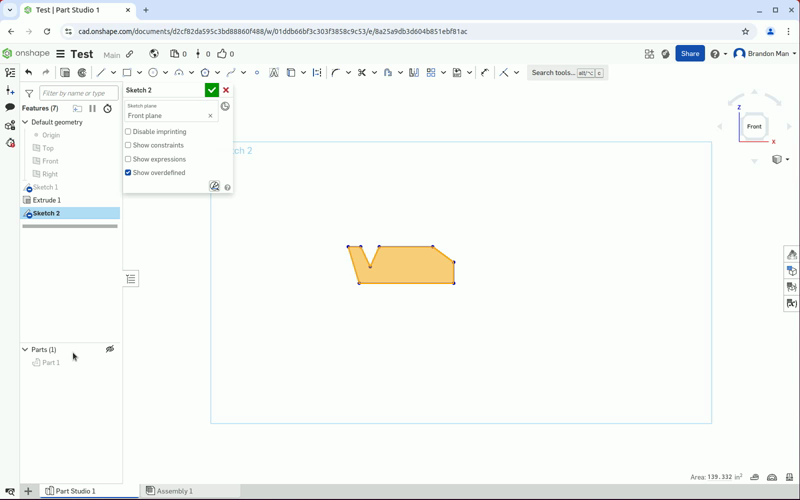
key(shift+e)
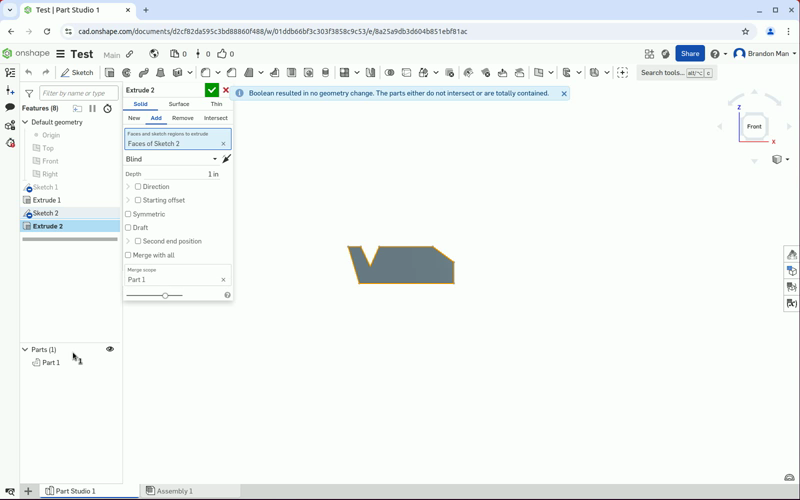
mouse_move(143, 106)
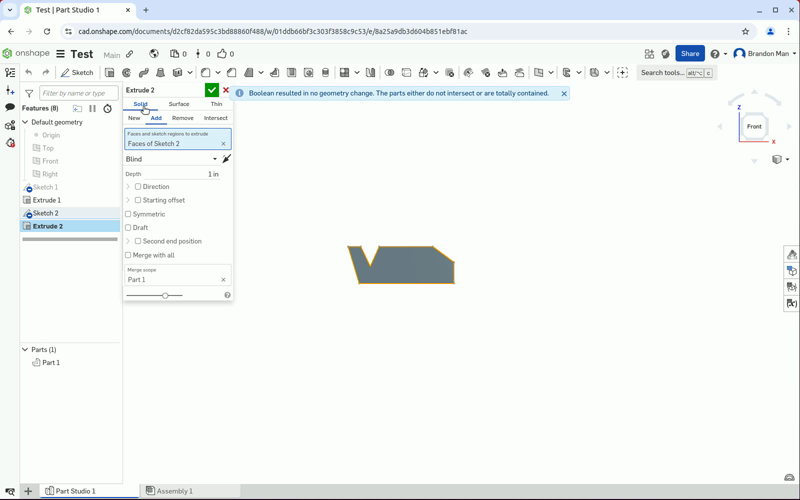
click(143, 106)
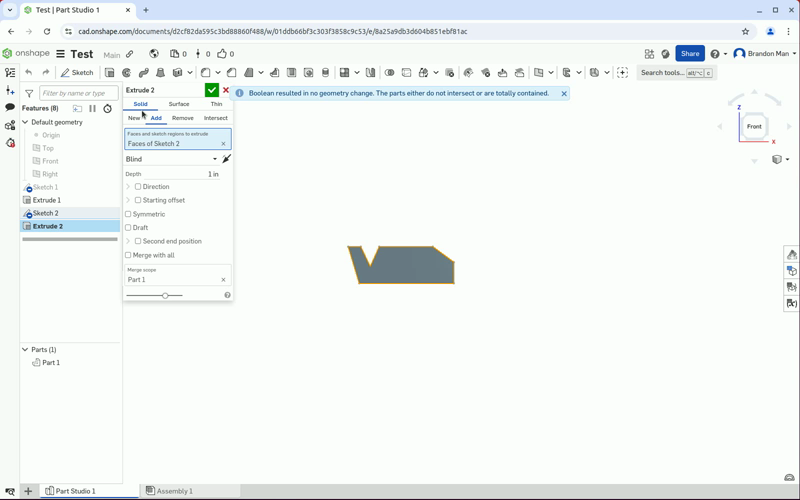
mouse_move(137, 120)
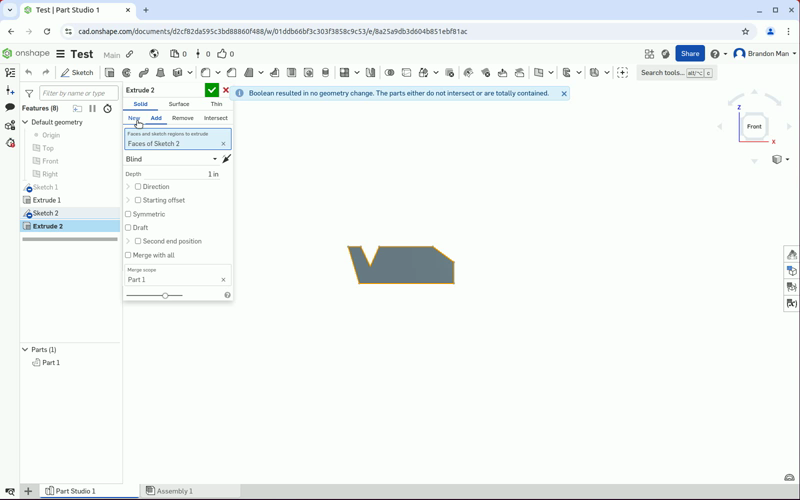
click(137, 120)
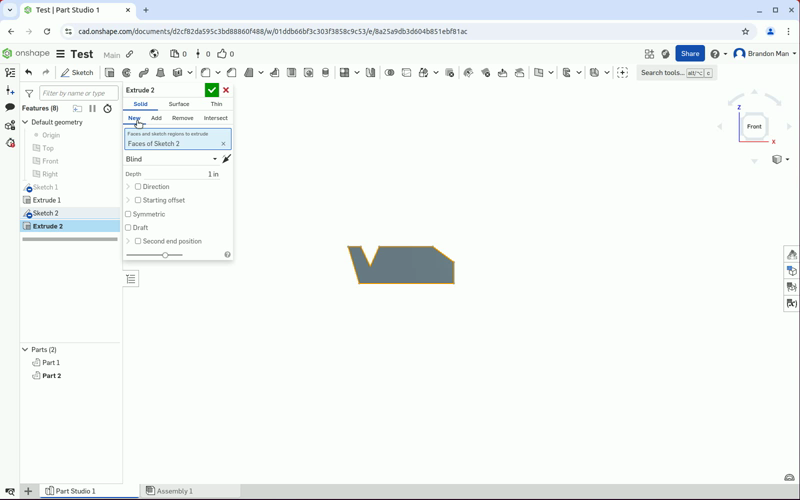
key(tab, 4)
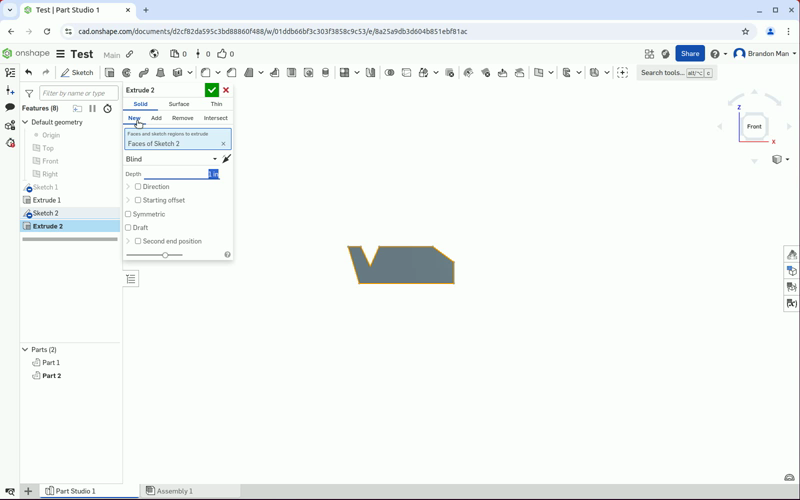
text(-0.241)
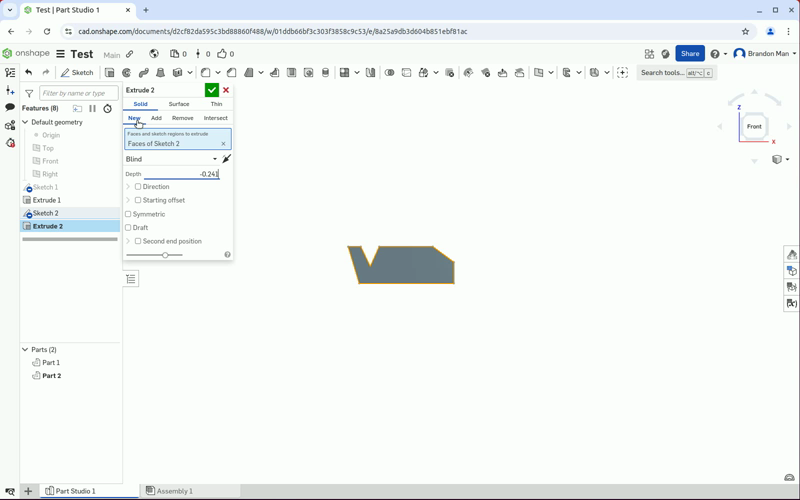
key(enter)
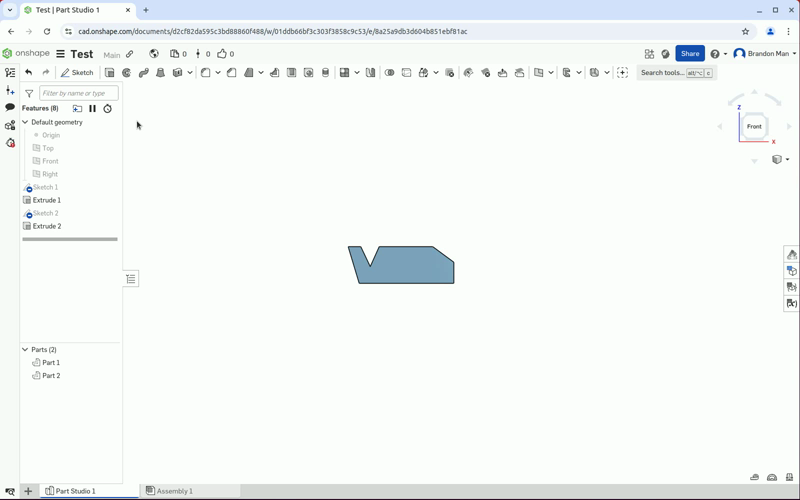
key(shift+h)
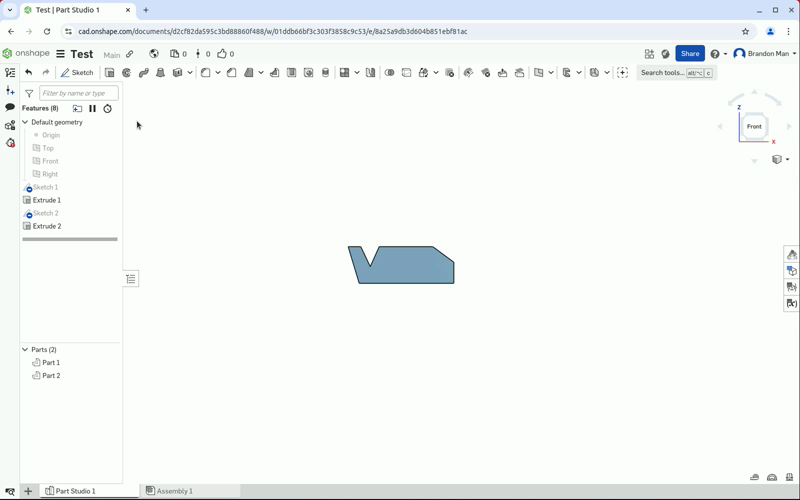
key(shift+h)
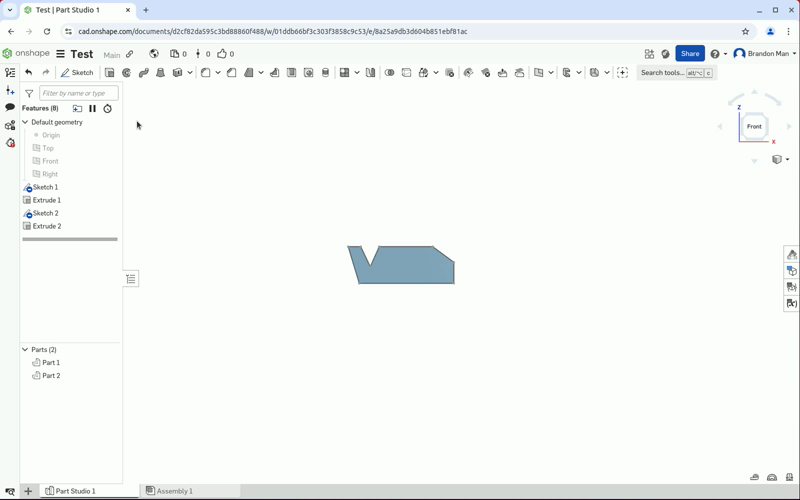
key(shift+7)
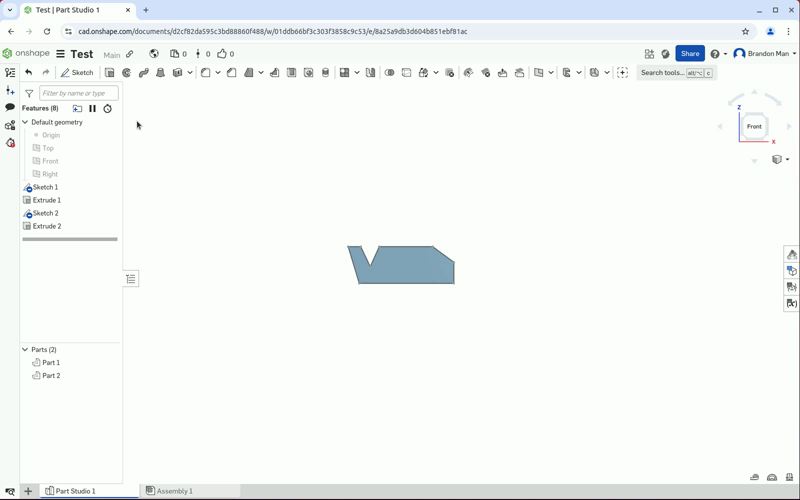
key(left, 2)
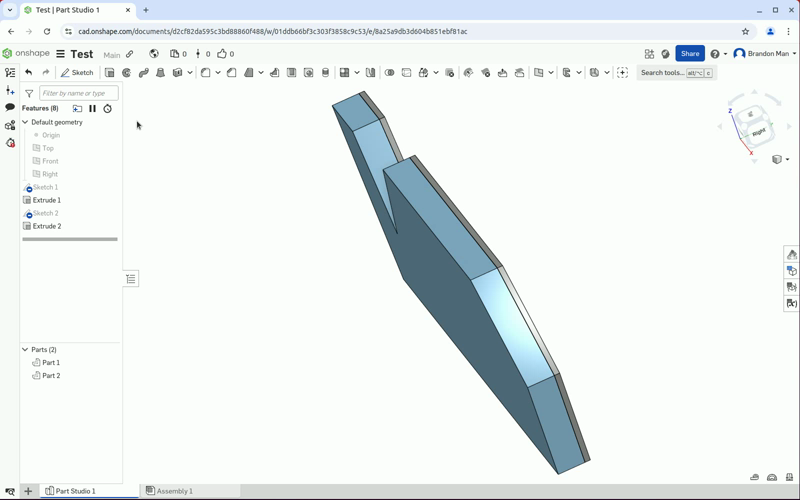
key(down, 2)
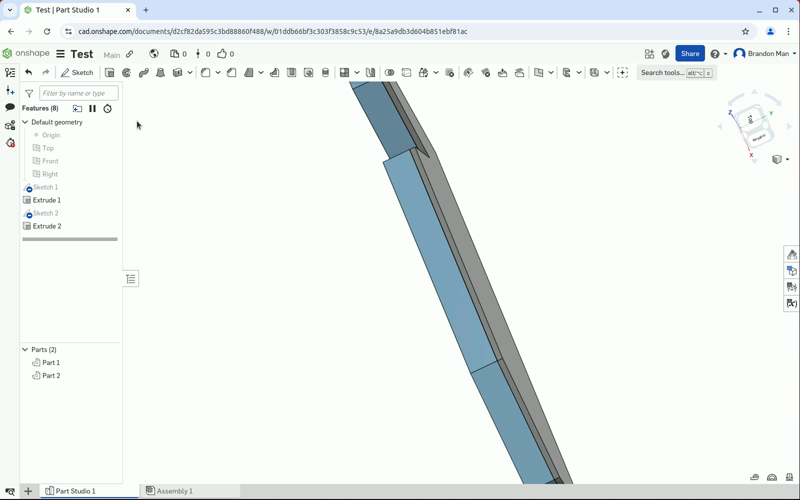
key(up, 2)
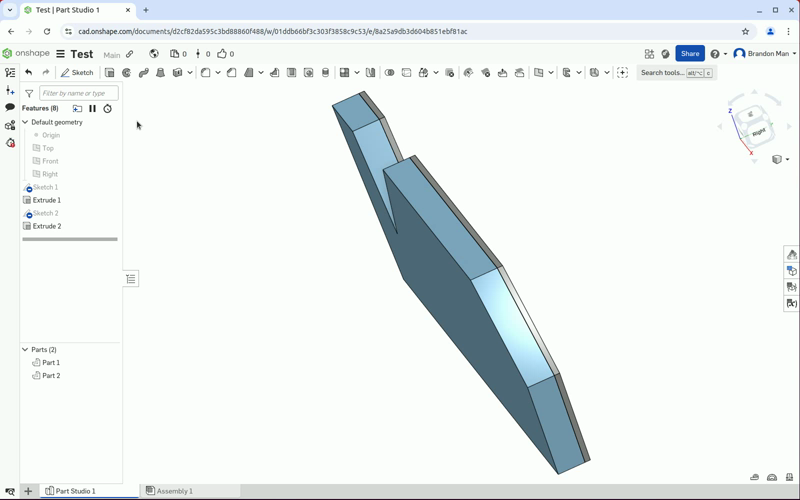
key(right, 2)
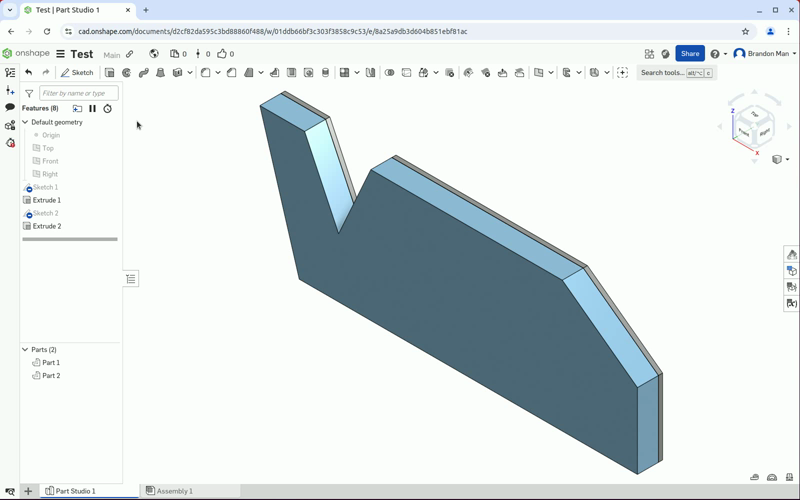
mouse_move(73, 189)
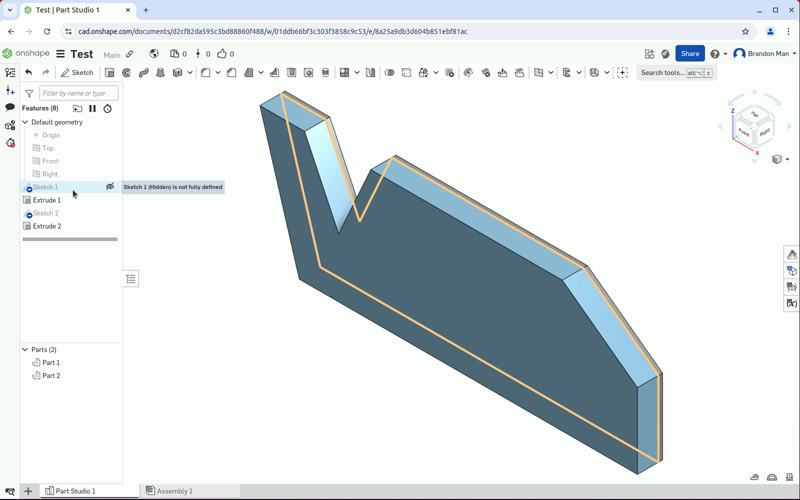
click(73, 189)